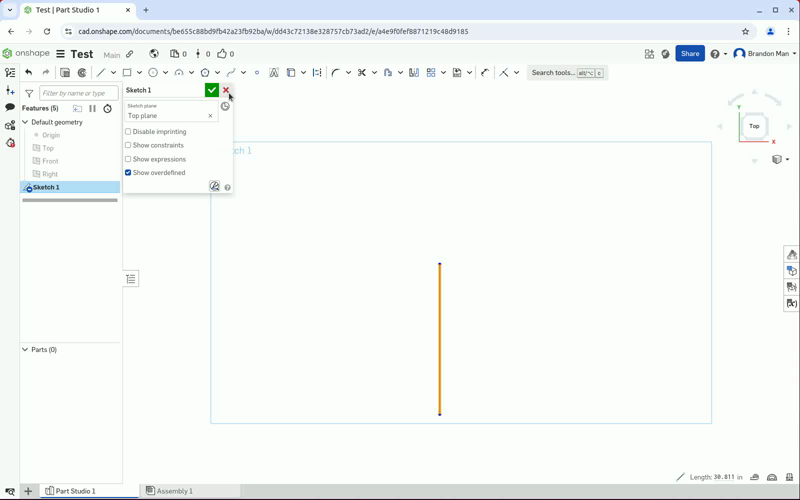
key(shift+h)
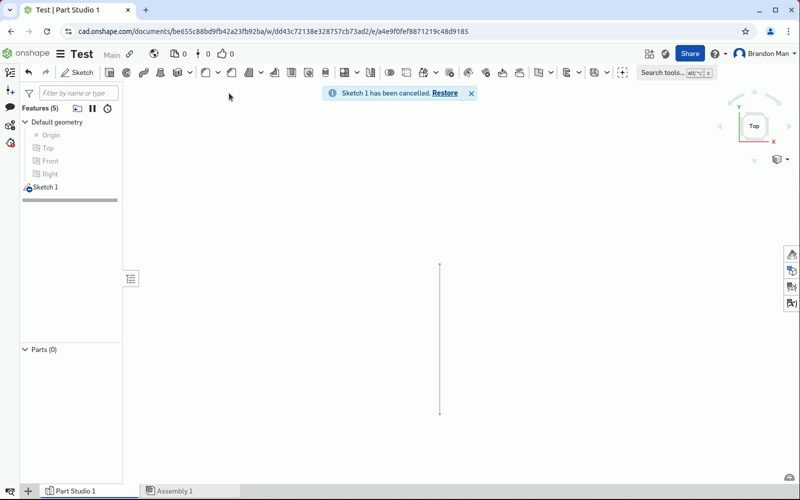
mouse_move(73, 352)
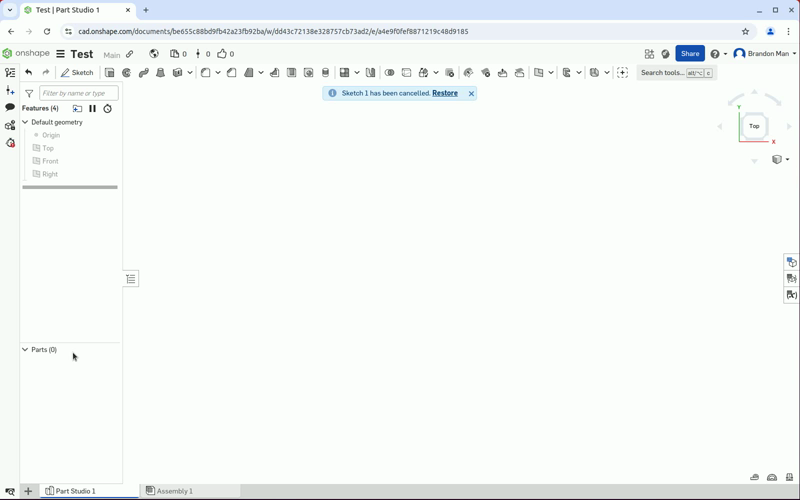
key(y)
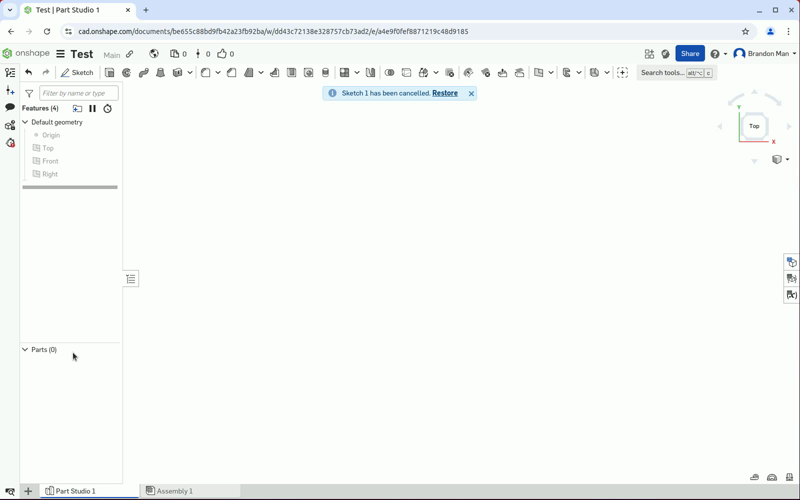
key(shift+p)
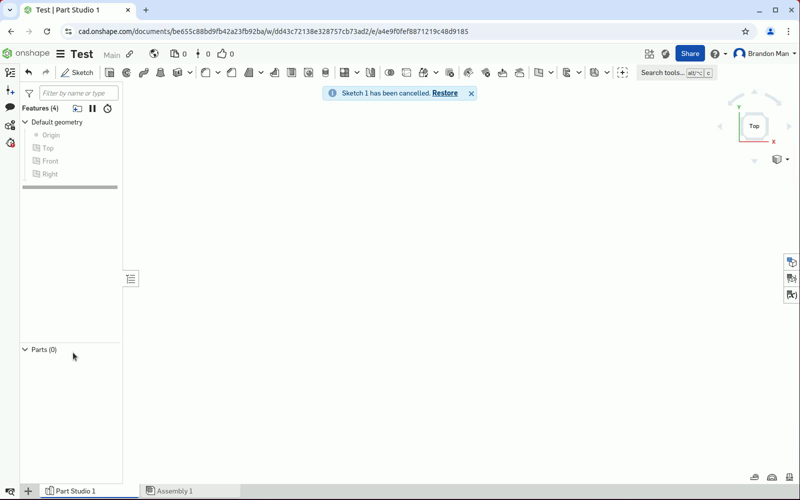
key(space)
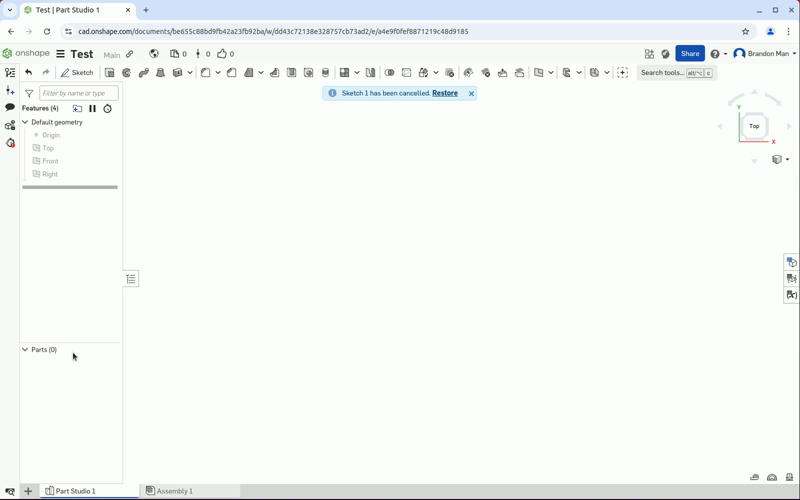
key_down(shift)
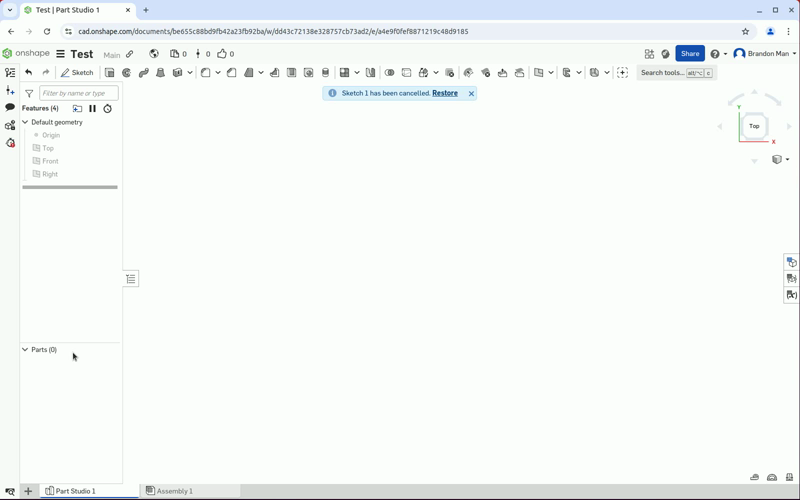
key(up)
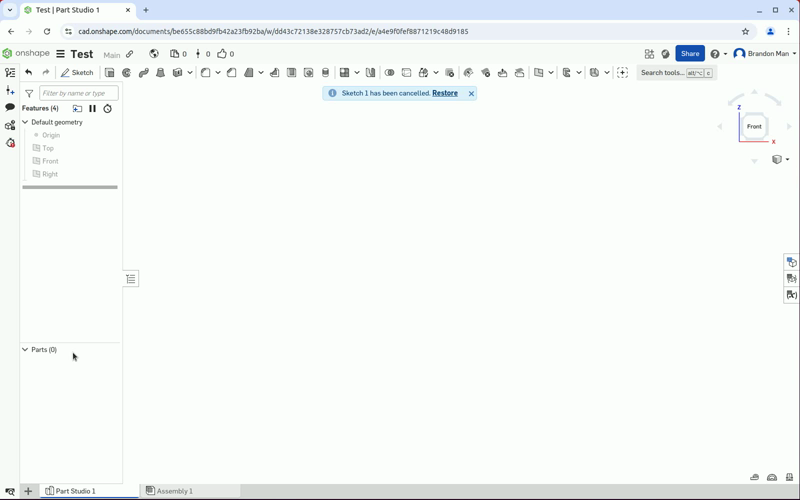
key_up(shift)
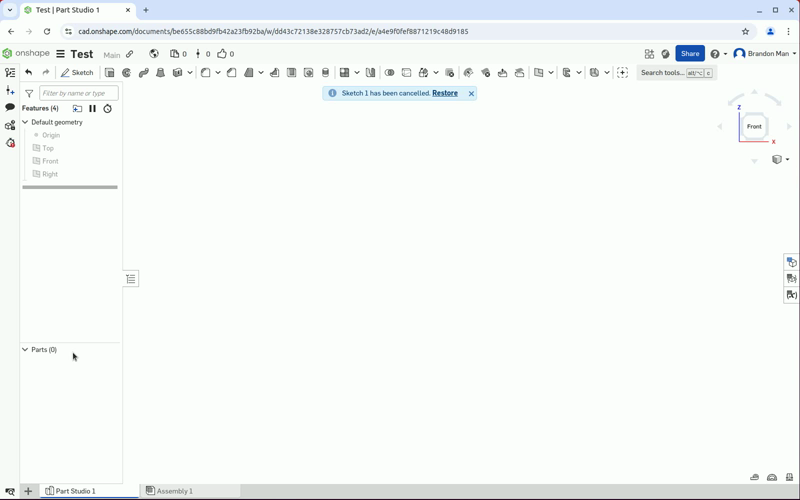
mouse_move(73, 352)
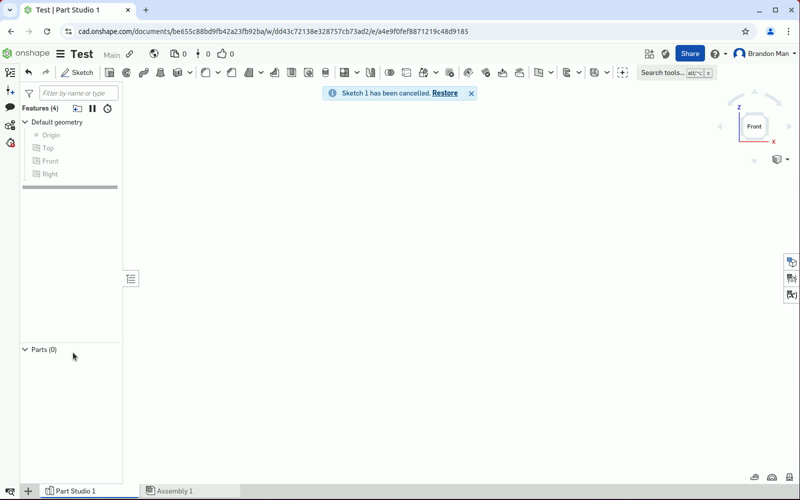
key(shift+y)
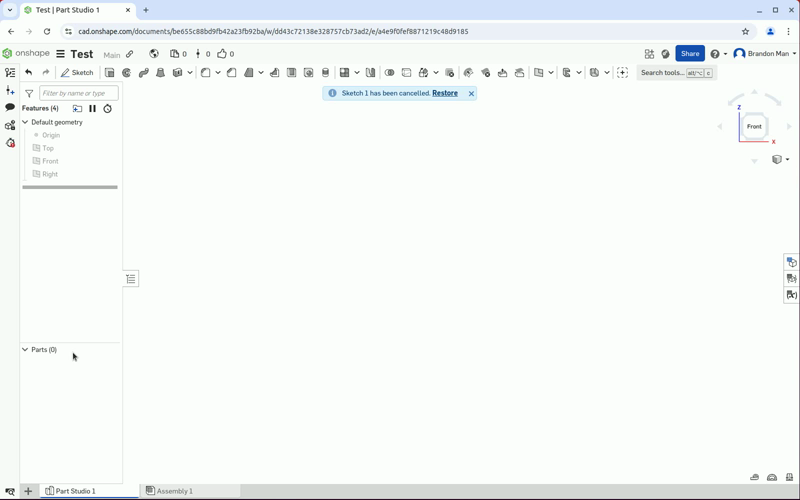
key(shift+s)
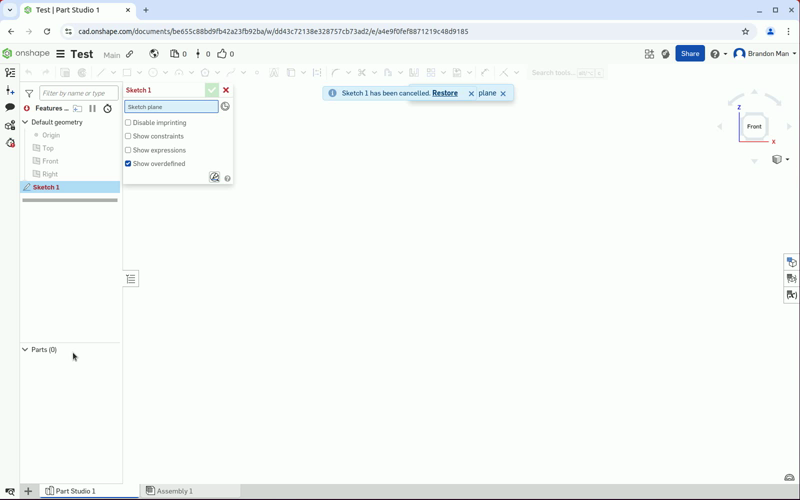
mouse_move(73, 163)
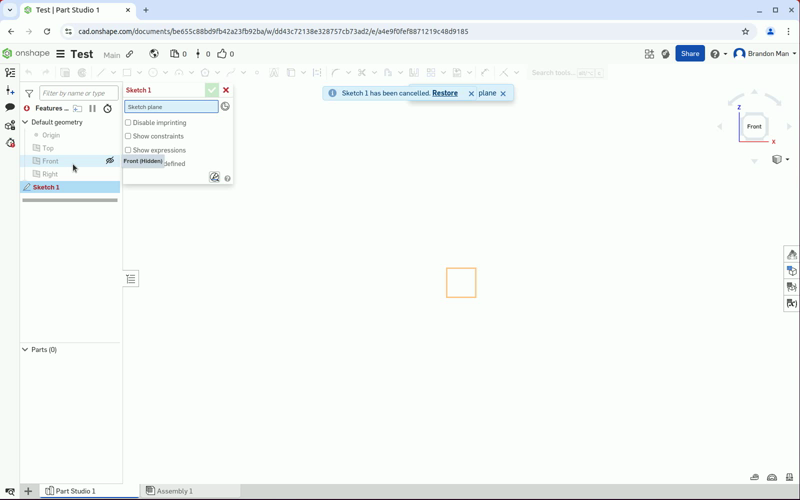
click(73, 163)
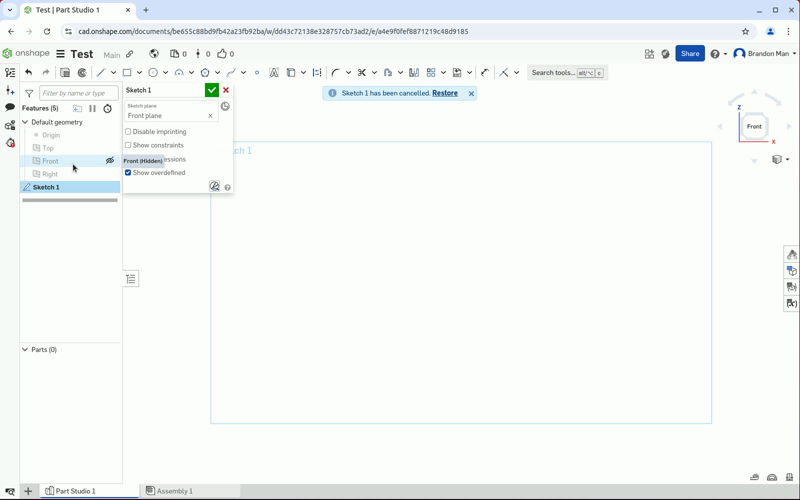
mouse_move(73, 352)
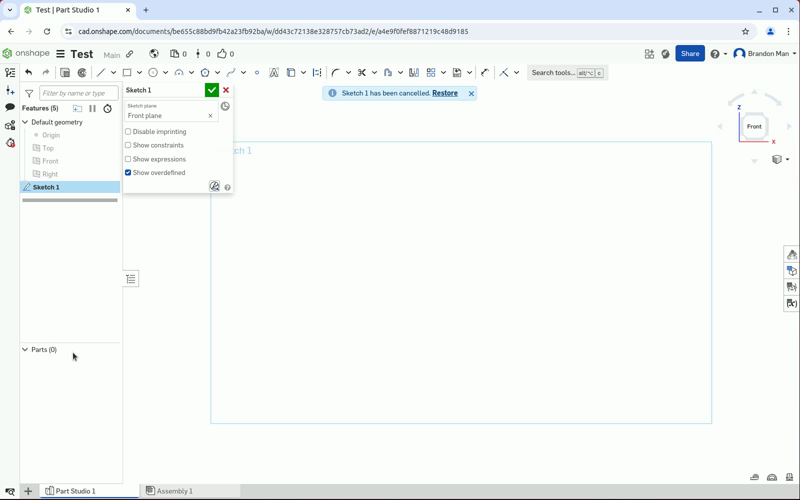
key(y)
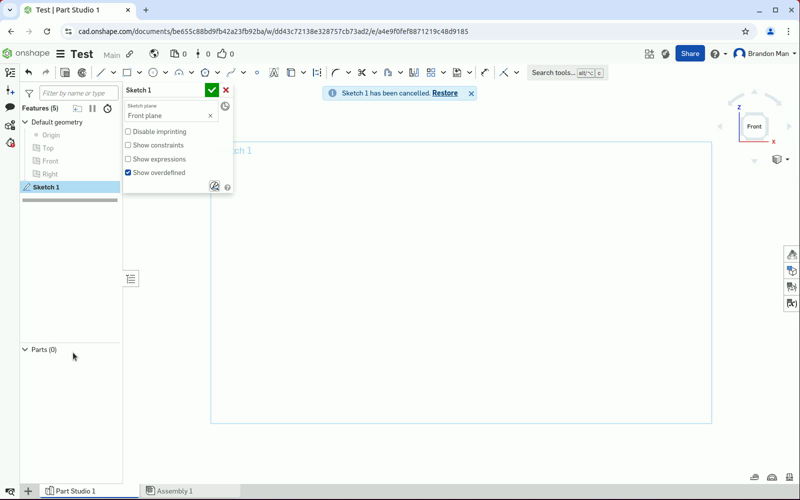
key(l)
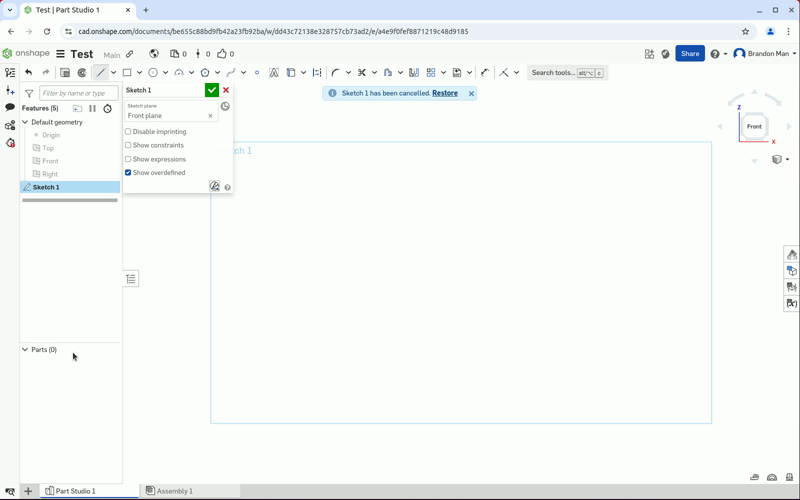
key_down(shift)
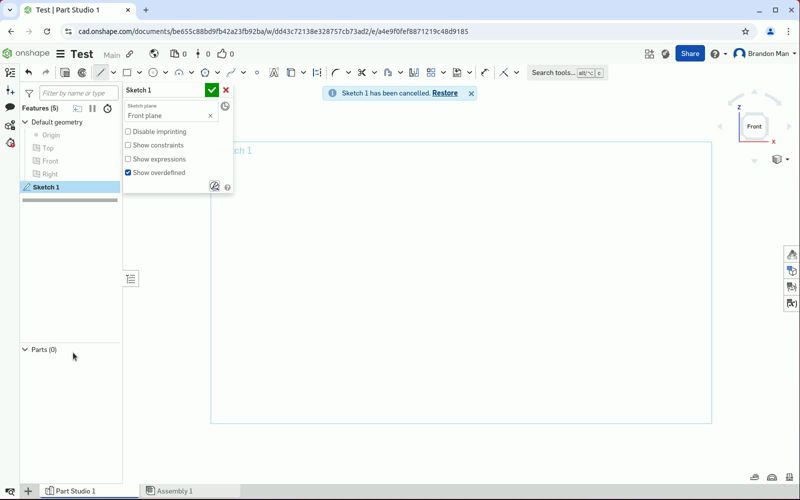
mouse_move(348, 395)
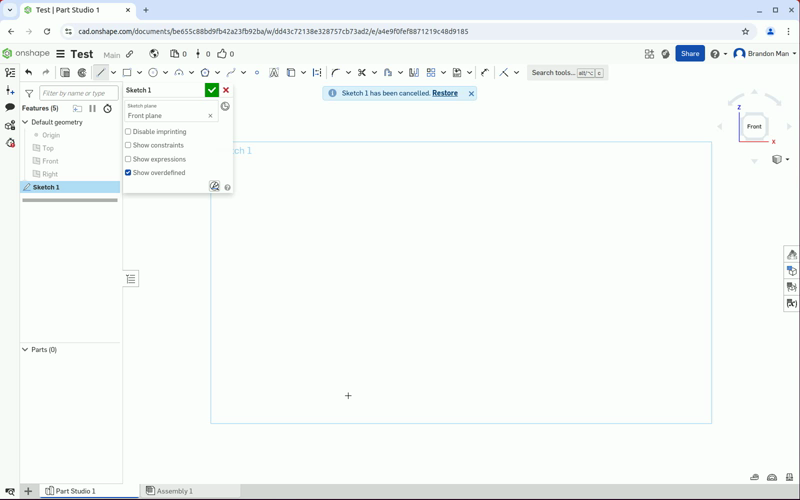
click(348, 395)
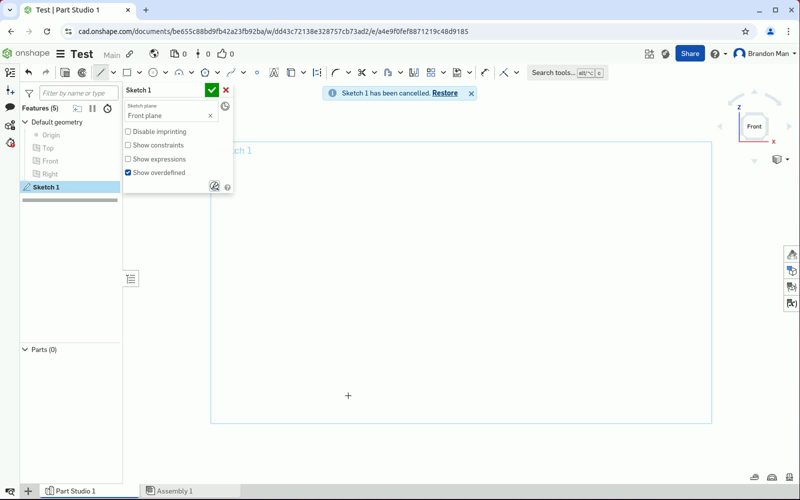
key_up(shift)
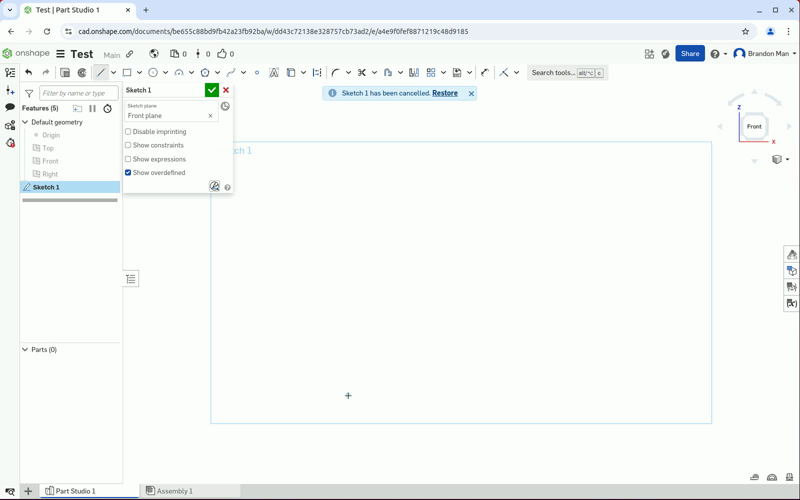
key_down(shift)
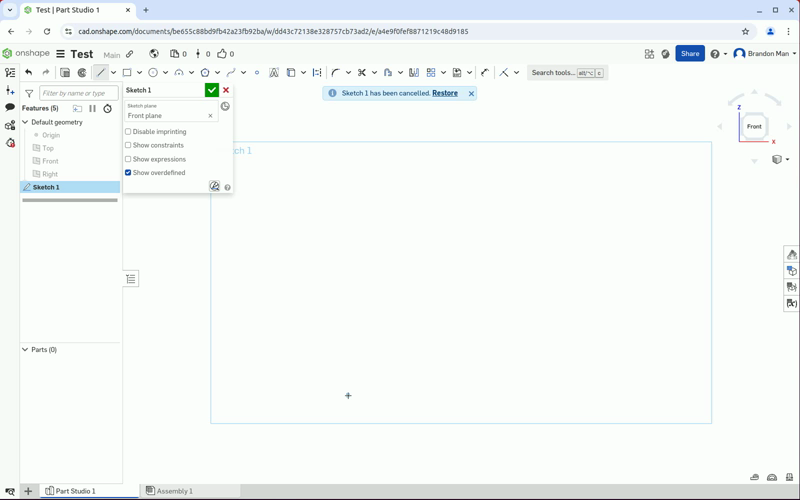
mouse_move(461, 395)
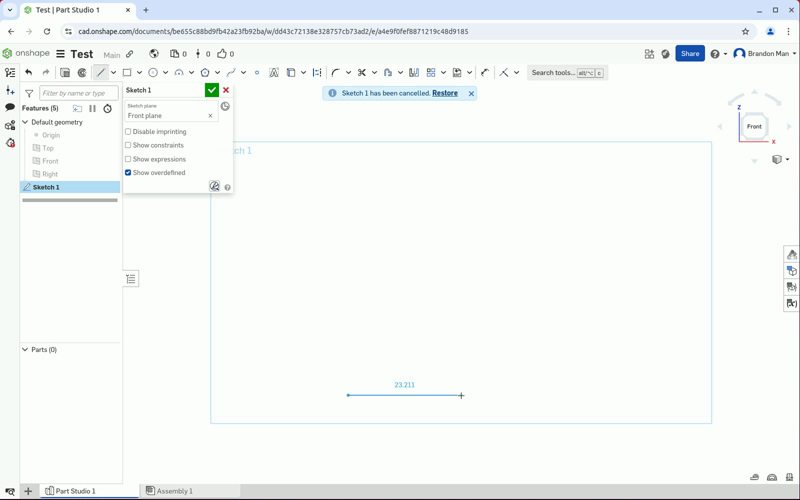
click(461, 395)
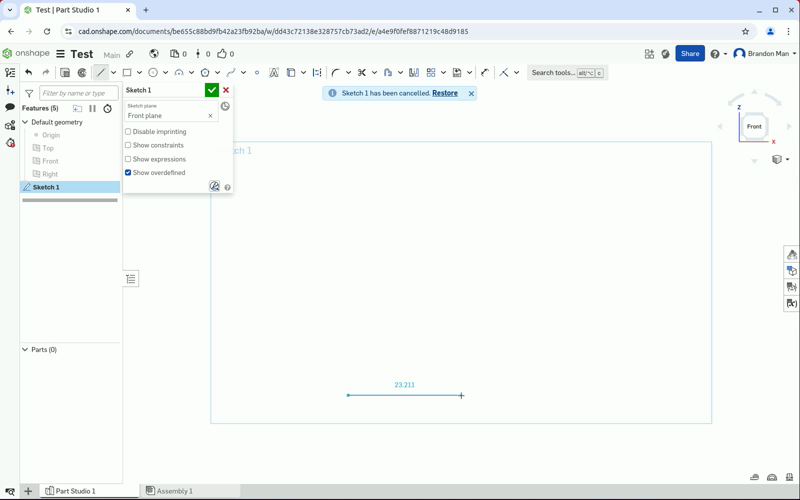
key_up(shift)
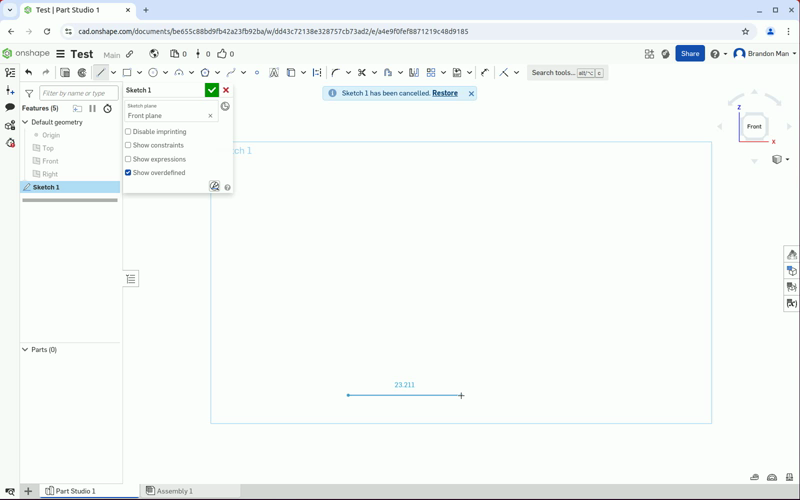
key_down(shift)
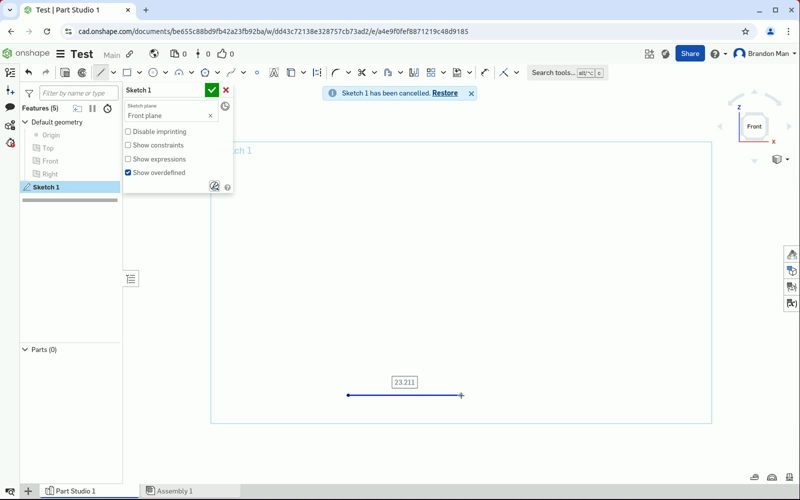
mouse_move(461, 282)
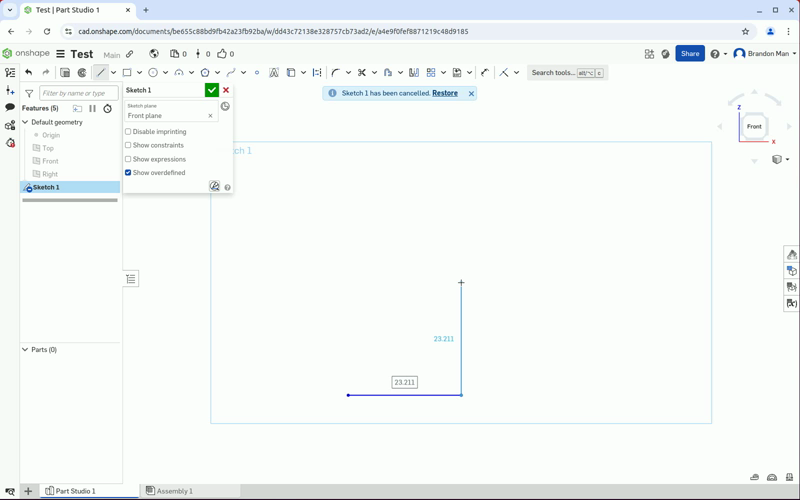
click(461, 282)
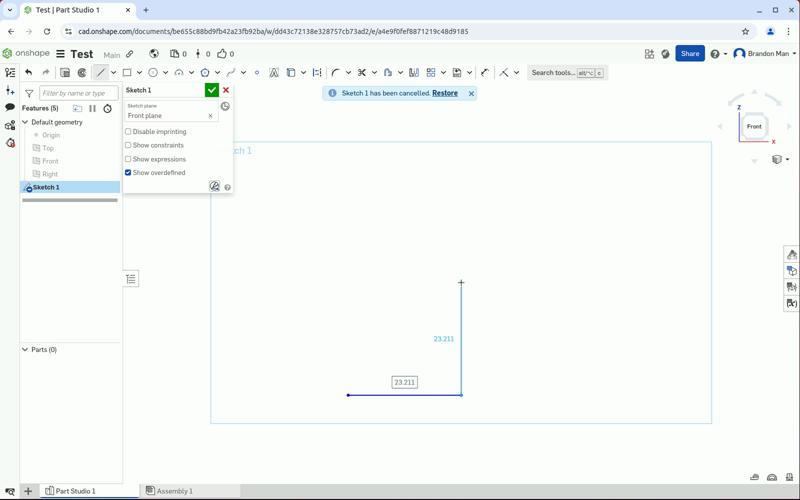
key_up(shift)
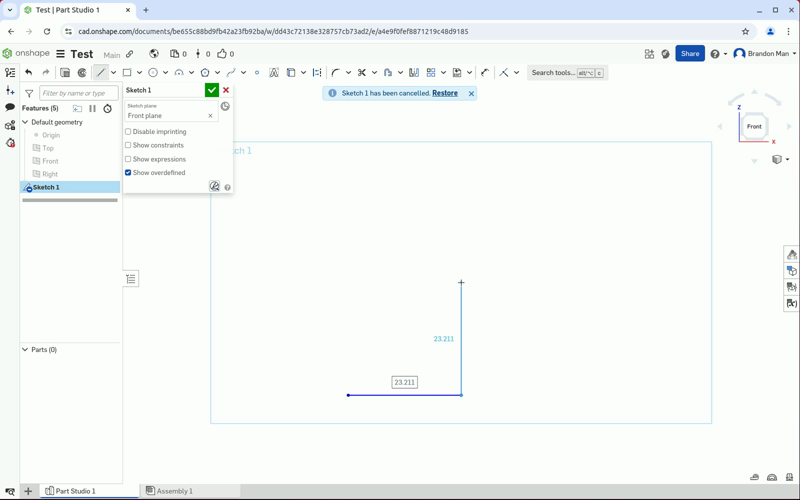
key_down(shift)
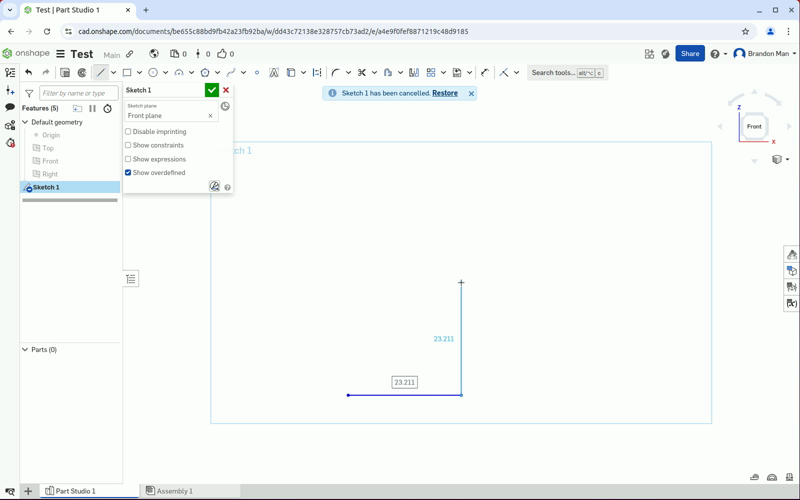
mouse_move(461, 171)
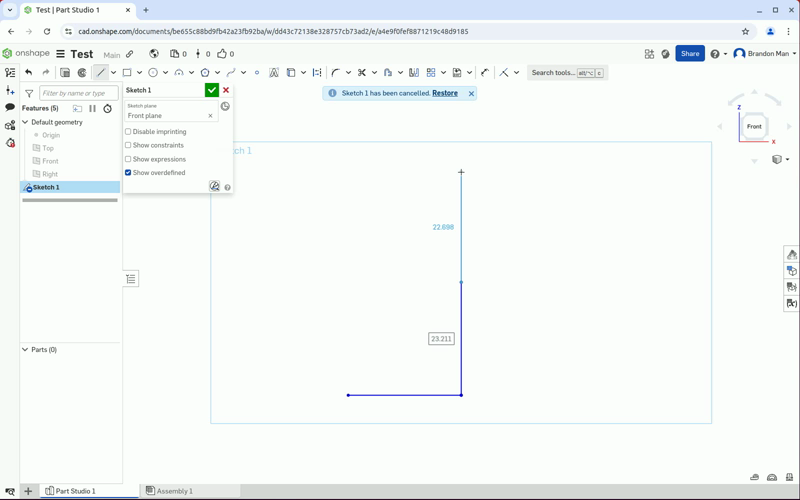
click(461, 171)
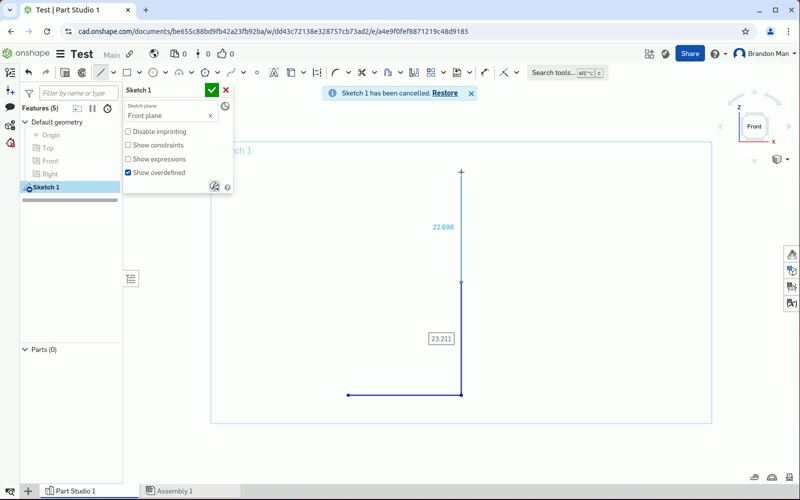
key_up(shift)
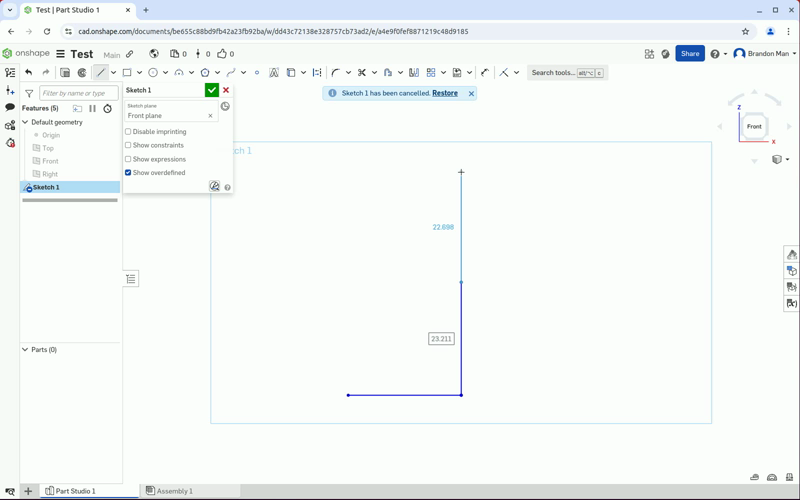
key_down(shift)
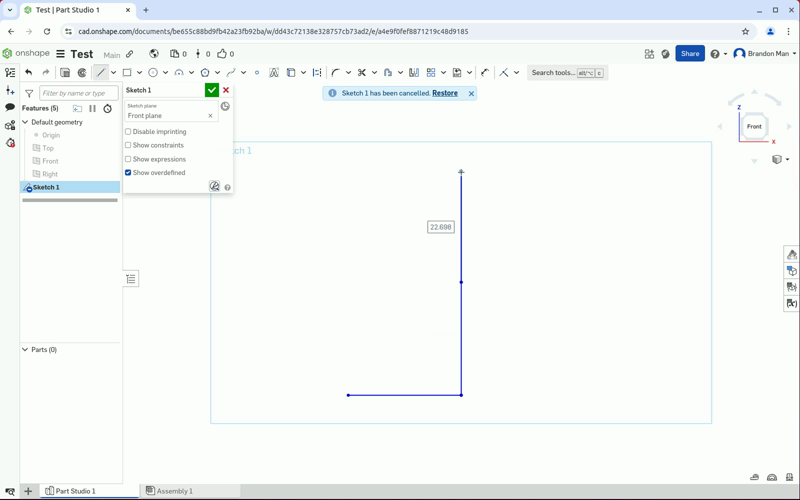
mouse_move(348, 171)
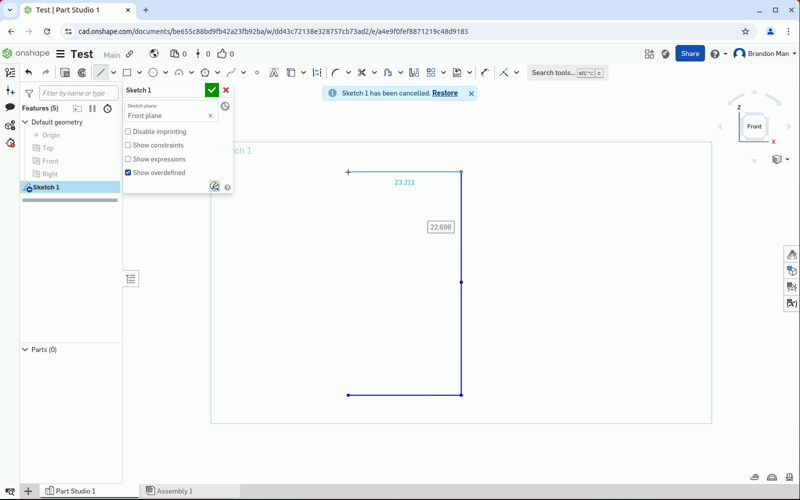
click(348, 171)
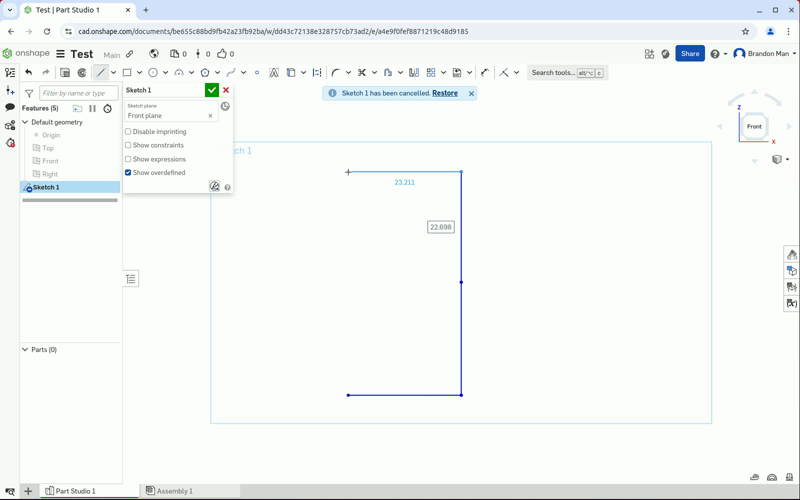
key_up(shift)
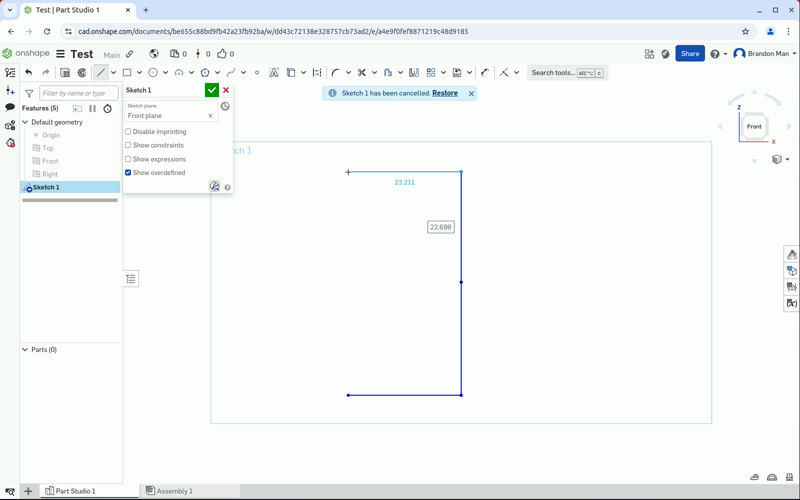
key_down(shift)
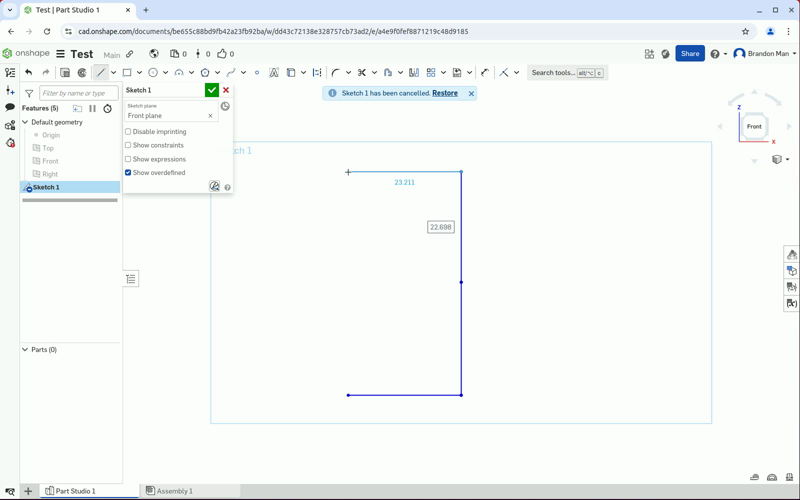
mouse_move(348, 282)
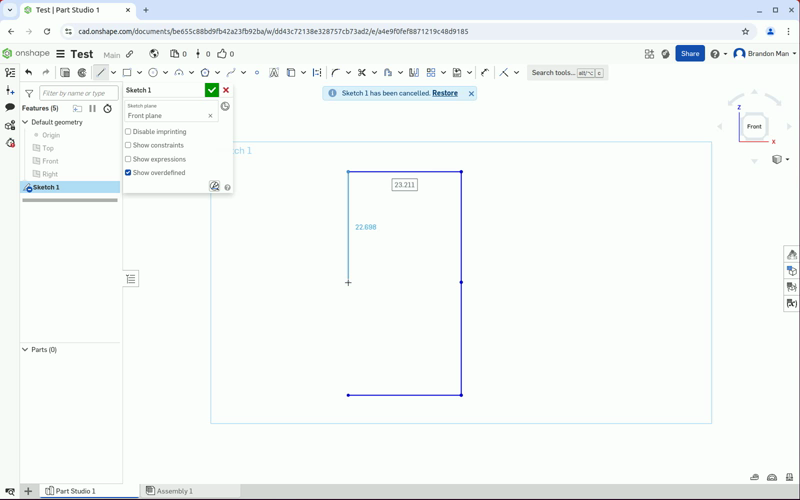
click(348, 282)
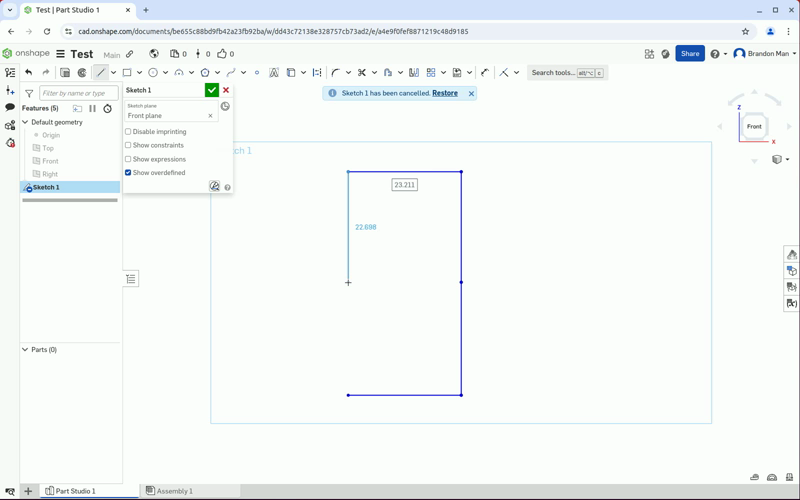
key_up(shift)
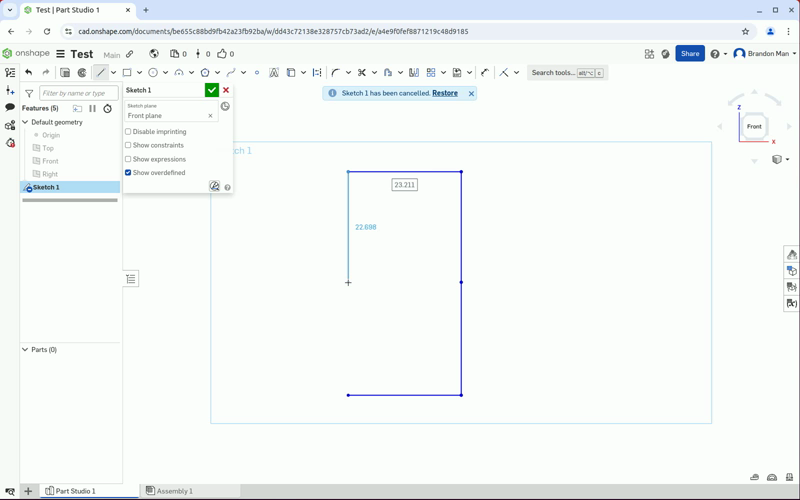
key_down(shift)
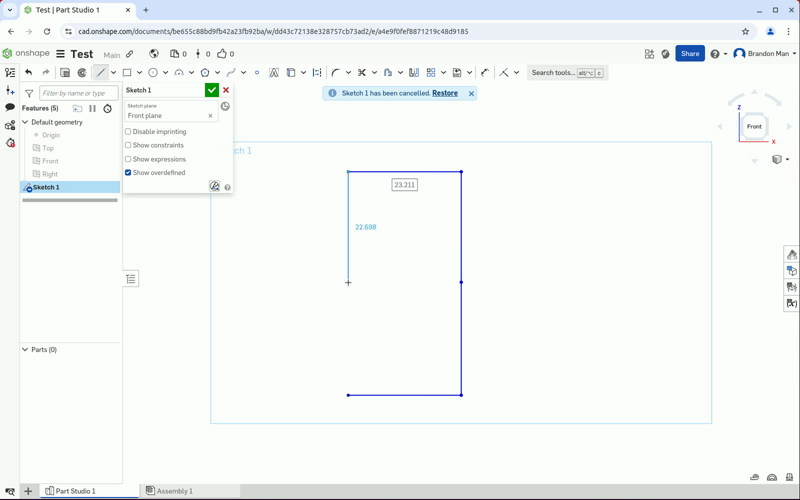
mouse_move(348, 395)
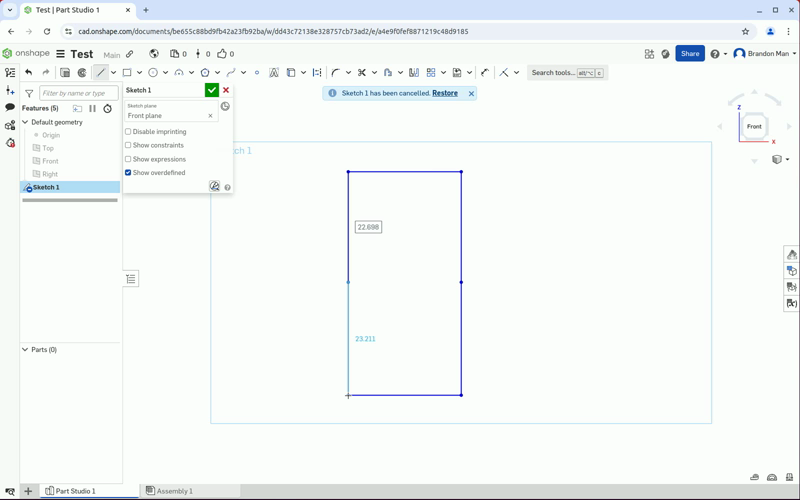
key_up(shift)
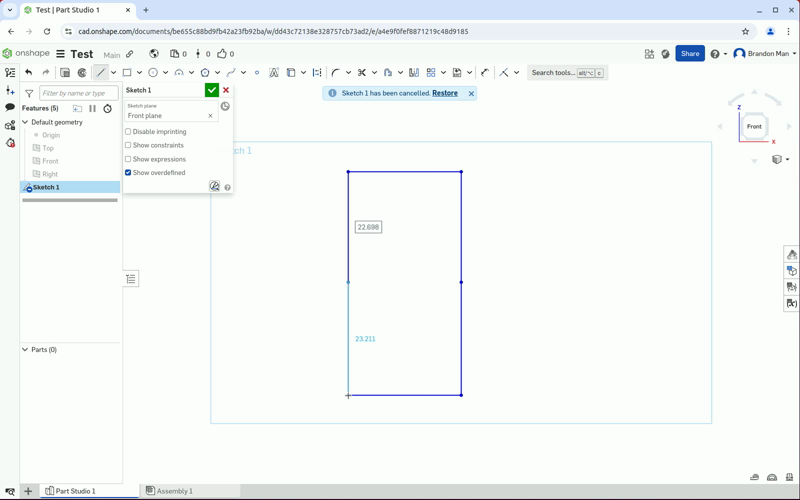
click(348, 395)
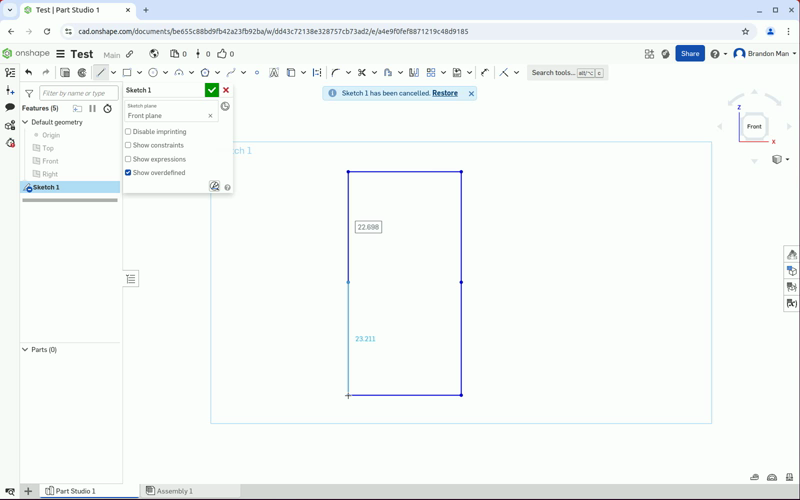
key(esc)
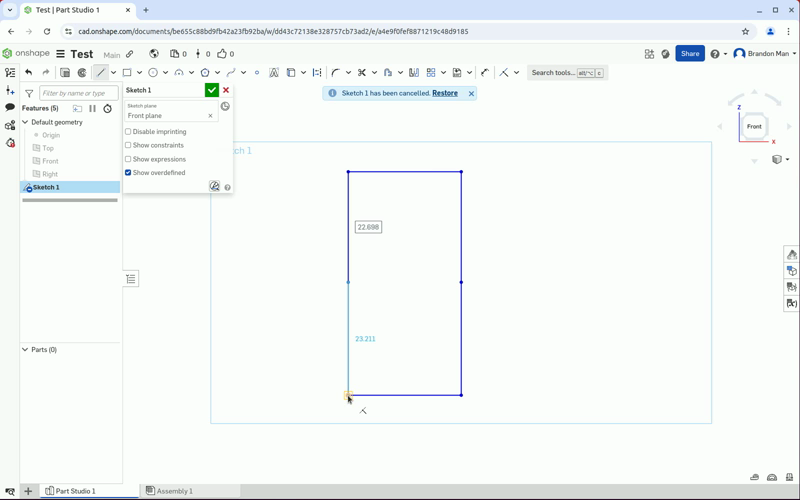
mouse_move(371, 360)
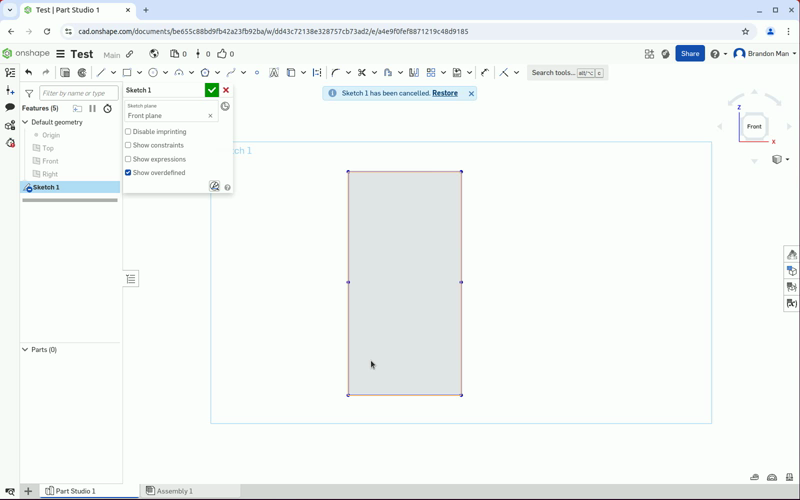
click(371, 360)
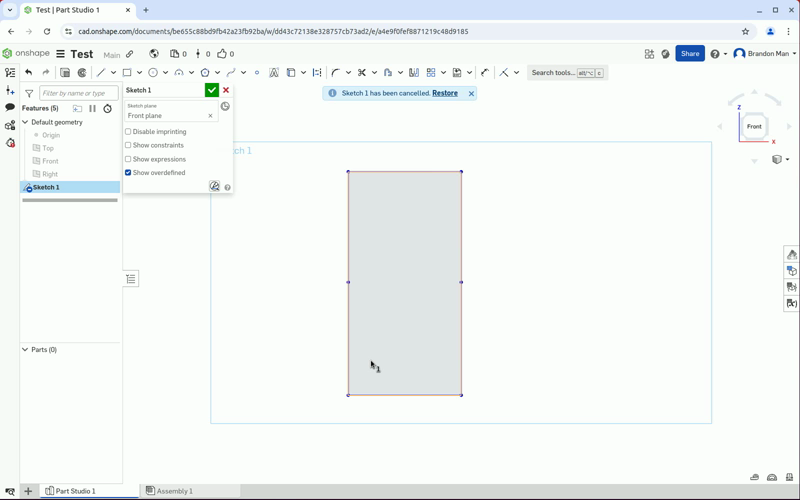
mouse_move(73, 352)
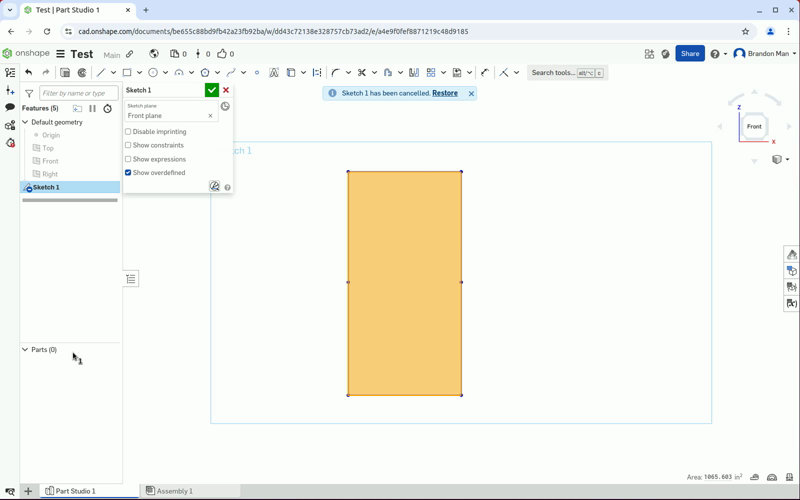
key(shift+y)
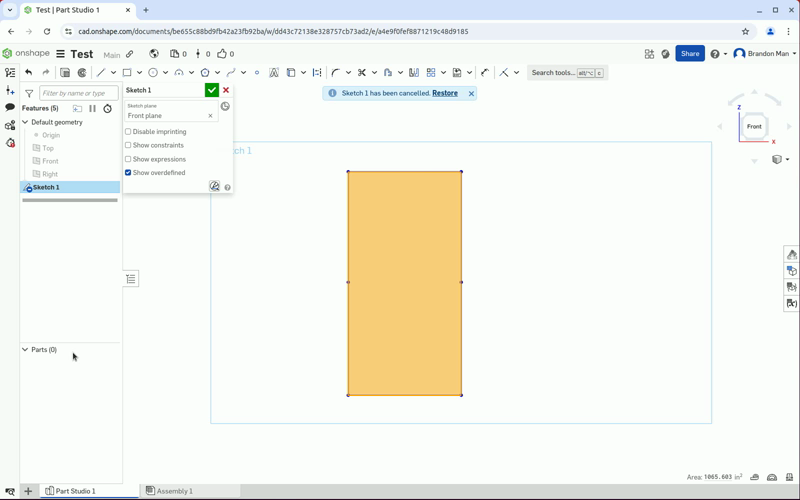
key(shift+e)
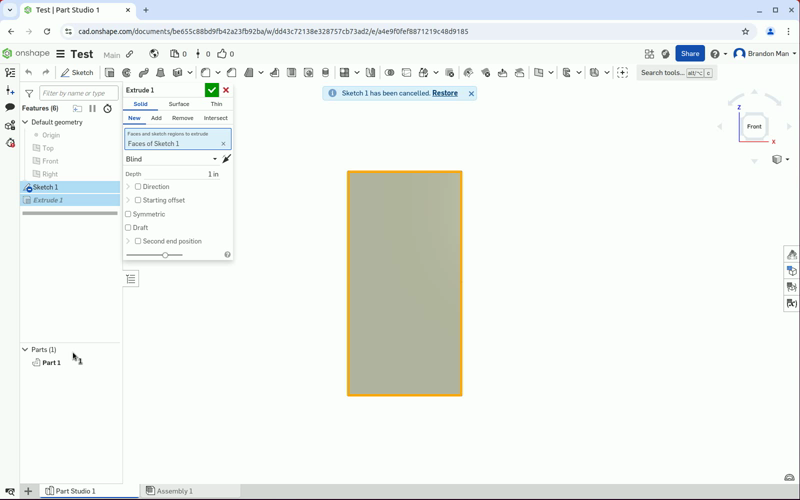
mouse_move(143, 106)
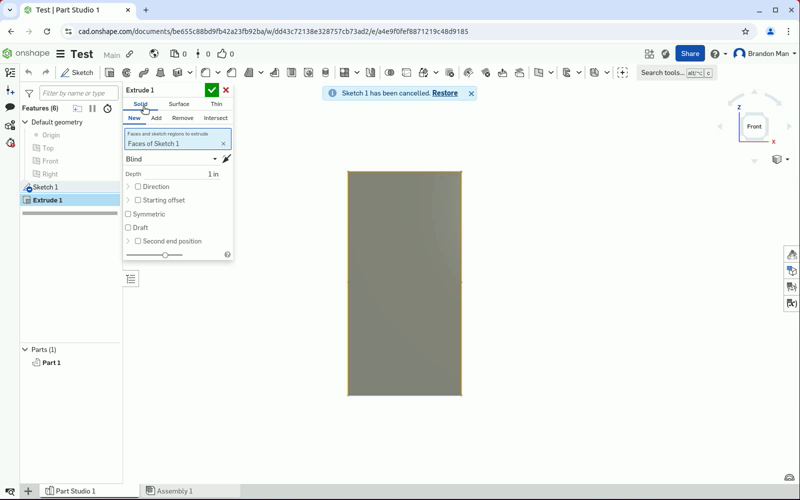
click(143, 106)
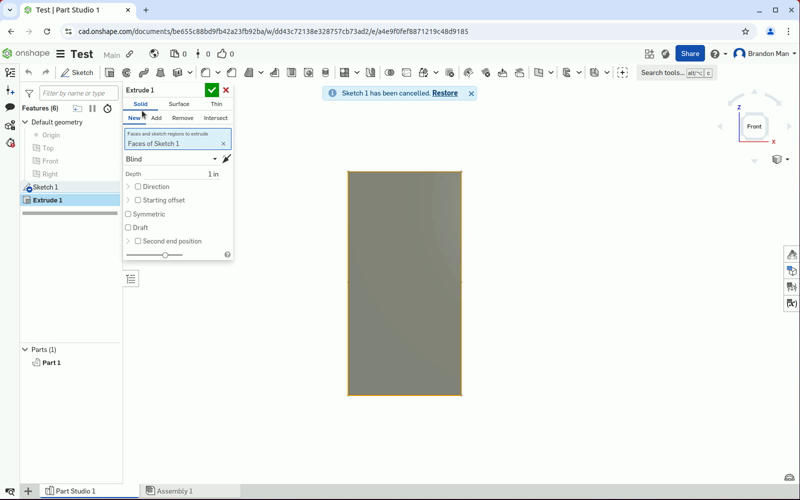
mouse_move(137, 120)
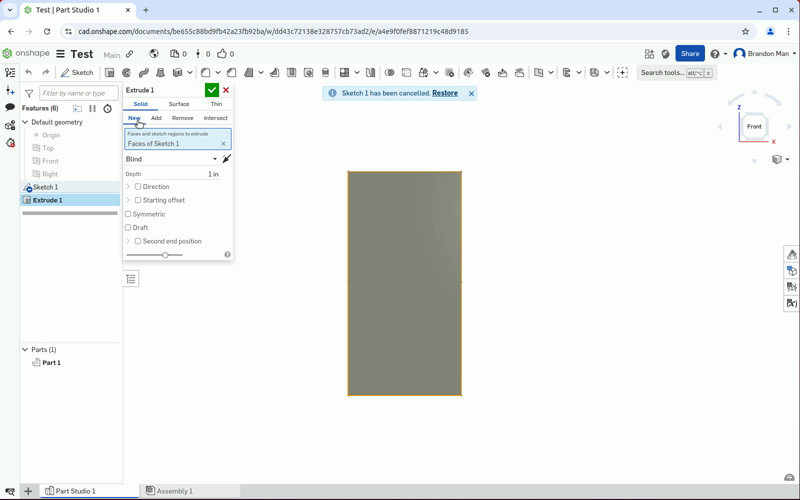
click(137, 120)
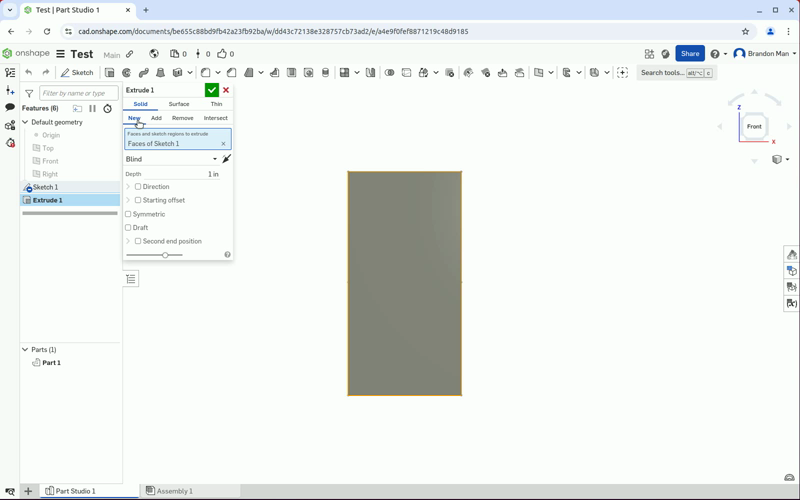
key(tab, 4)
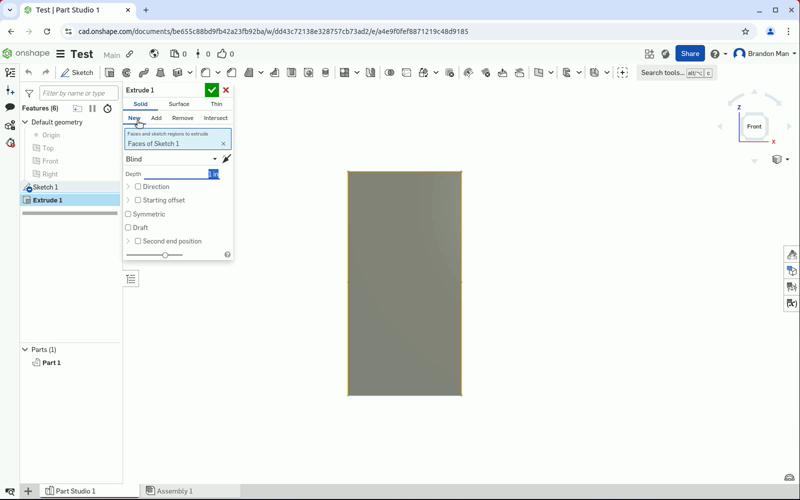
text(11.554)
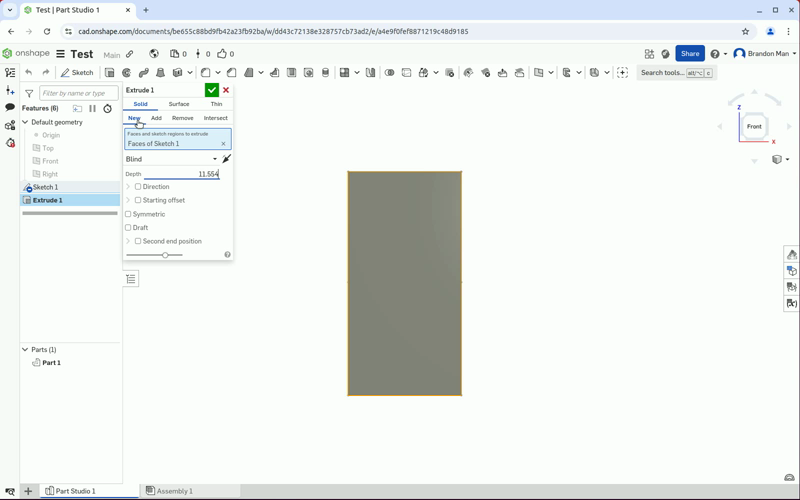
key(enter)
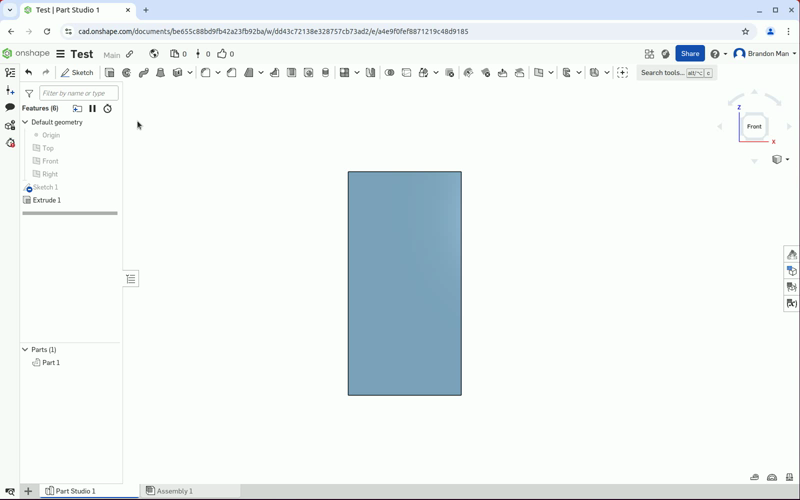
key(shift+h)
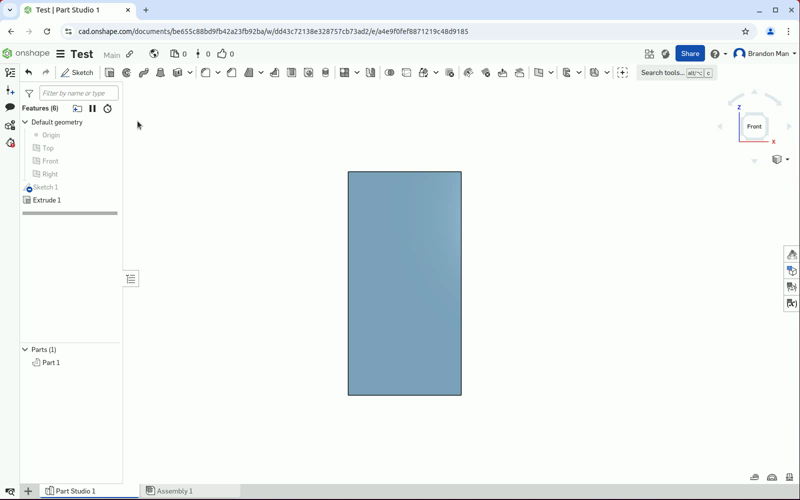
key(shift+h)
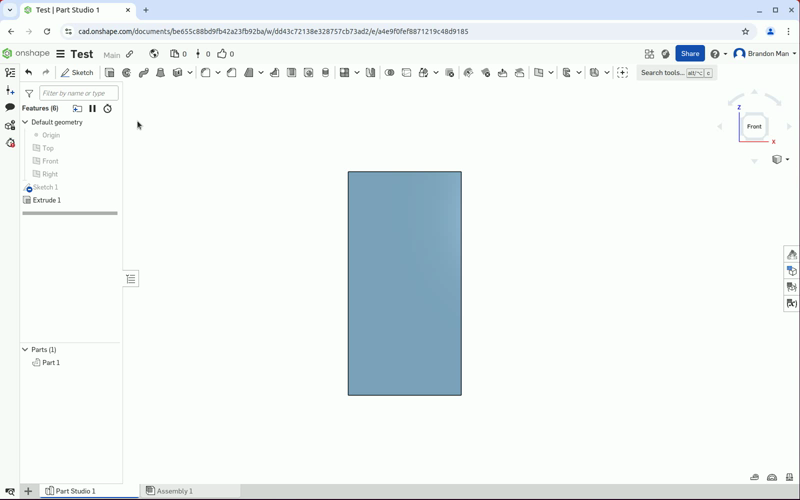
mouse_move(73, 189)
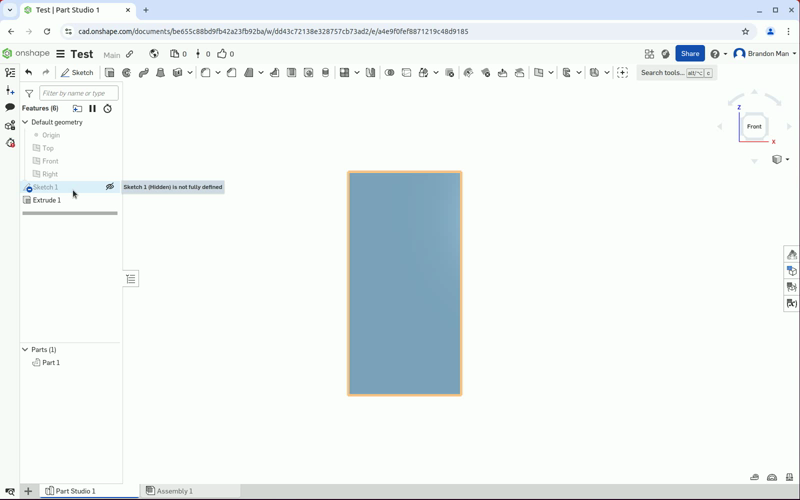
click(73, 189)
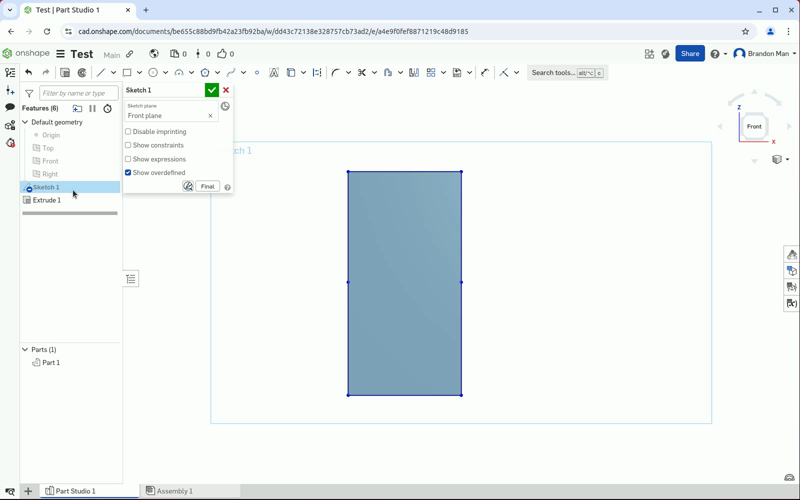
mouse_move(229, 92)
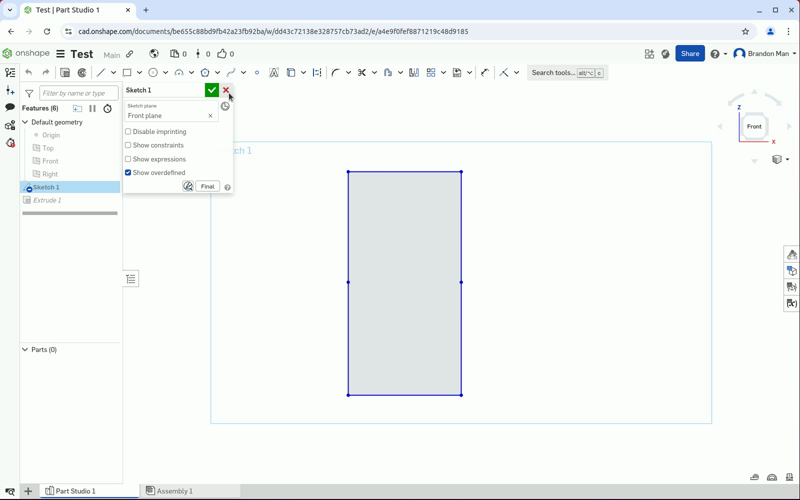
click(229, 92)
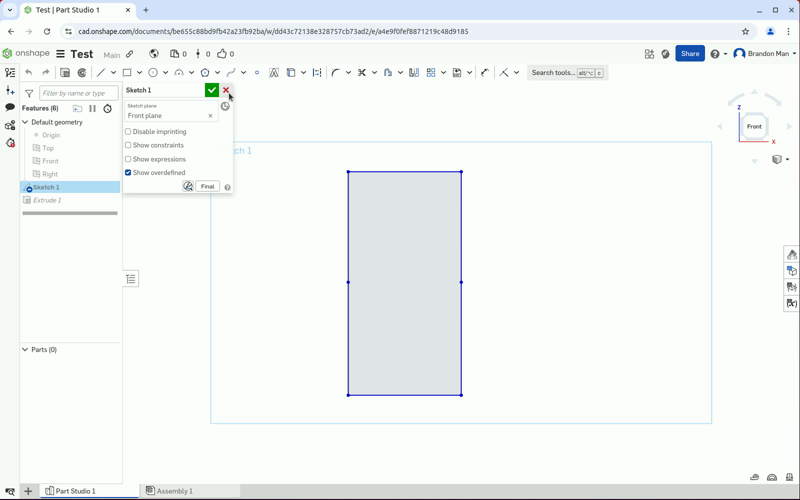
key(shift+s)
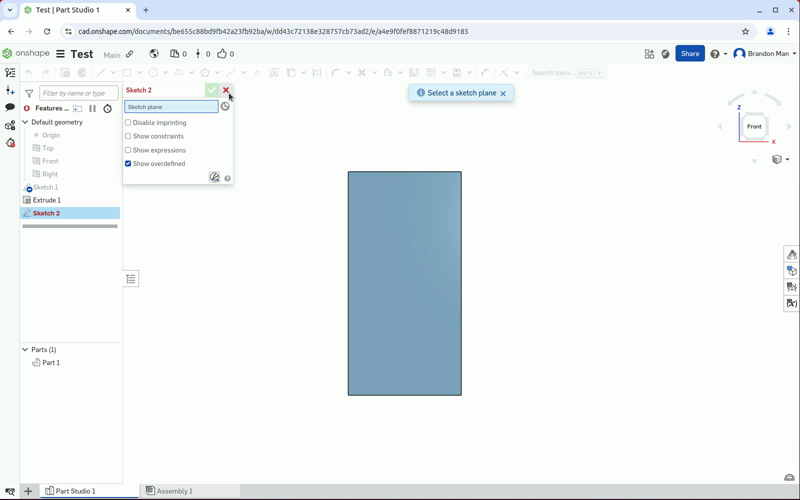
mouse_move(73, 163)
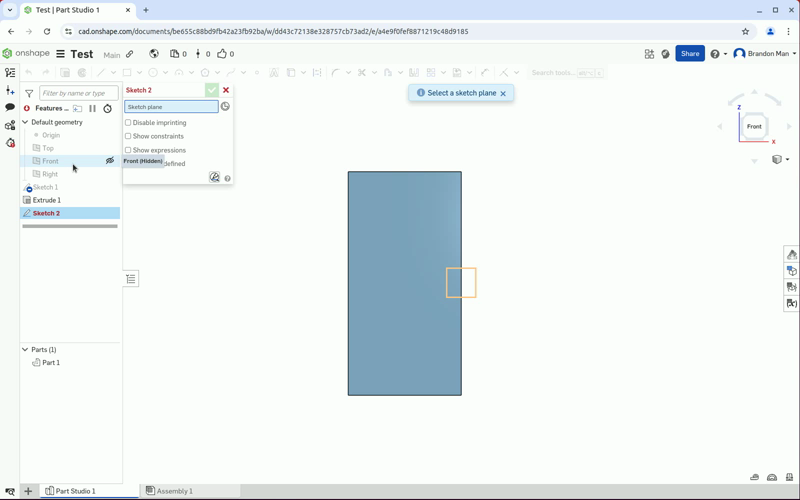
click(73, 163)
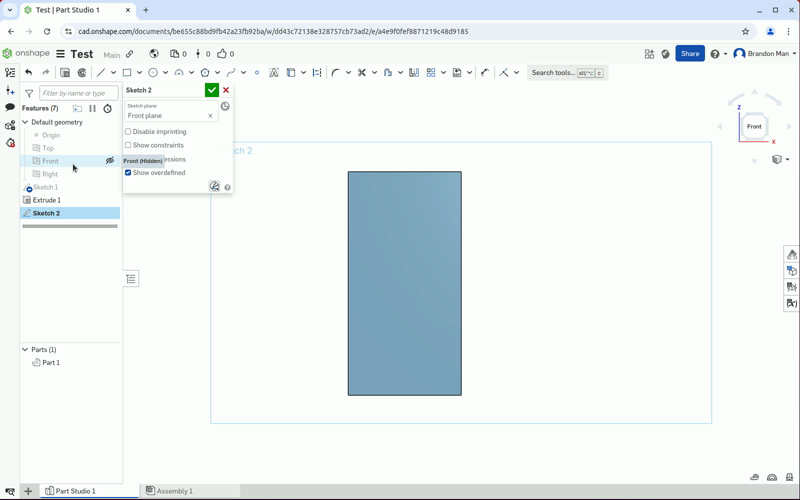
mouse_move(73, 352)
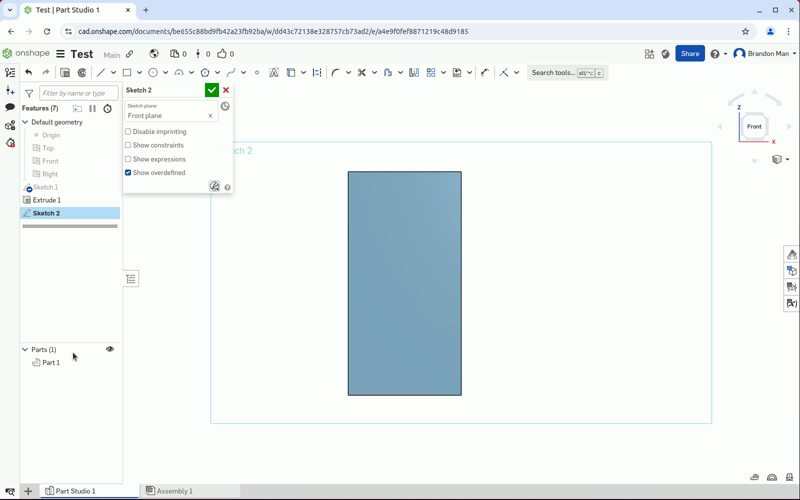
key(y)
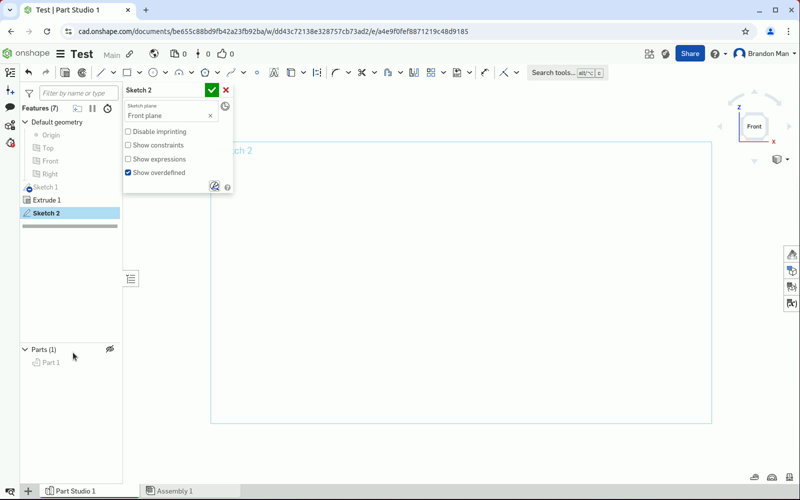
key(l)
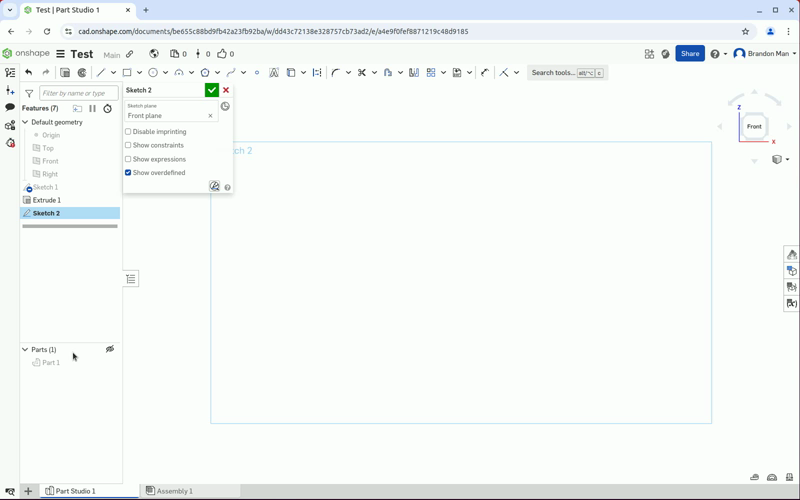
key_down(shift)
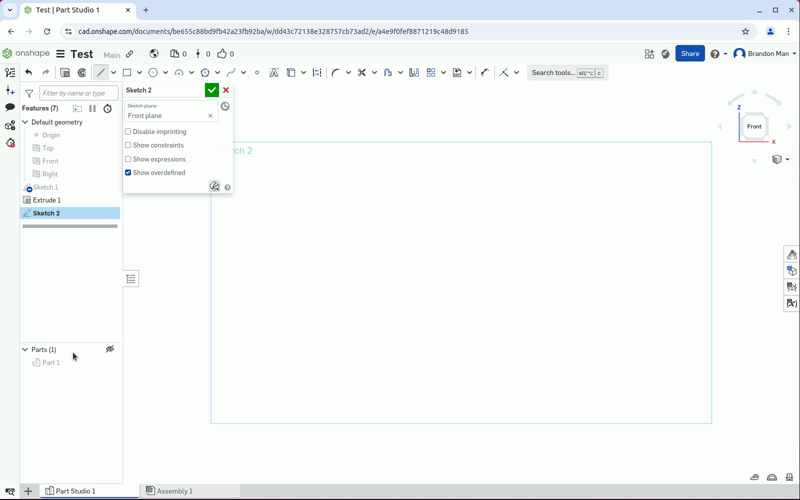
mouse_move(460, 395)
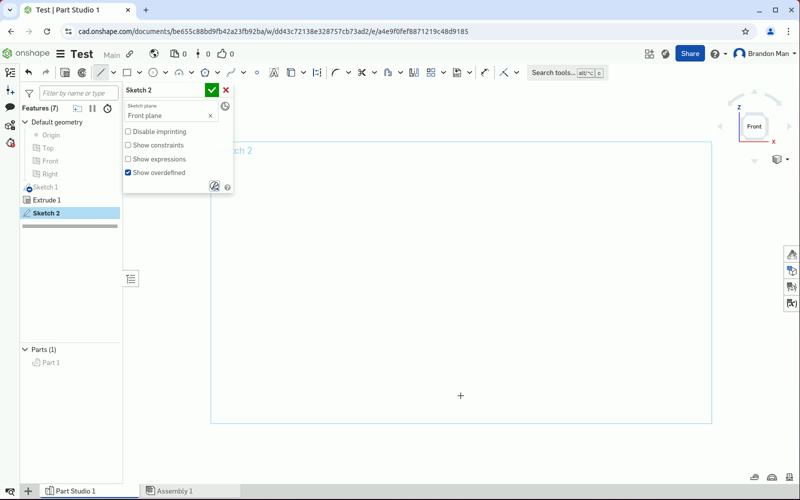
click(460, 395)
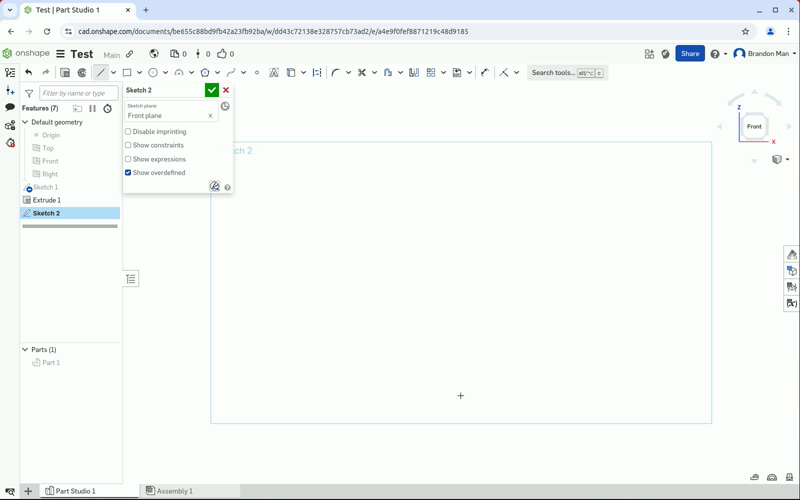
key_up(shift)
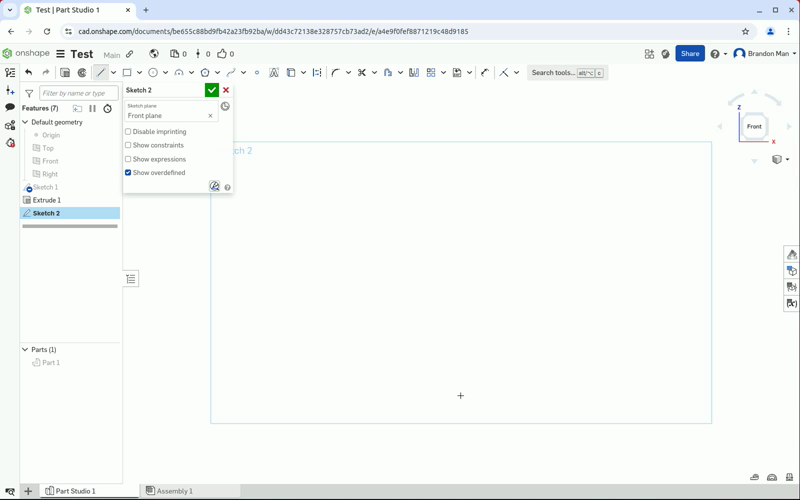
key_down(shift)
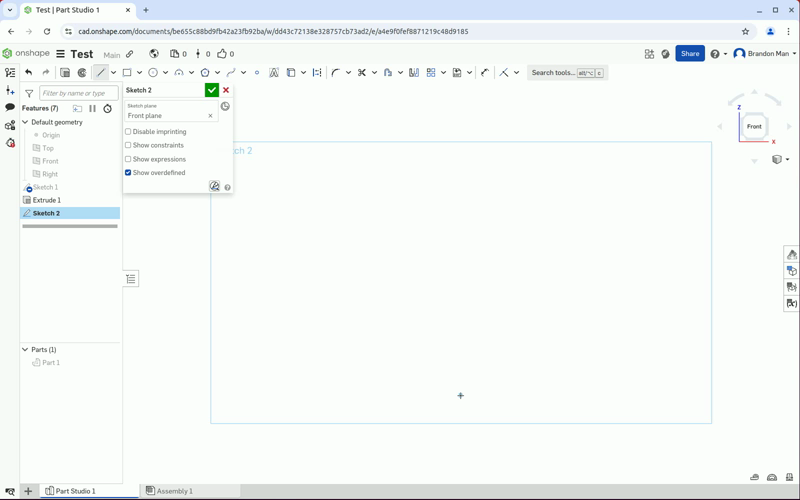
mouse_move(573, 395)
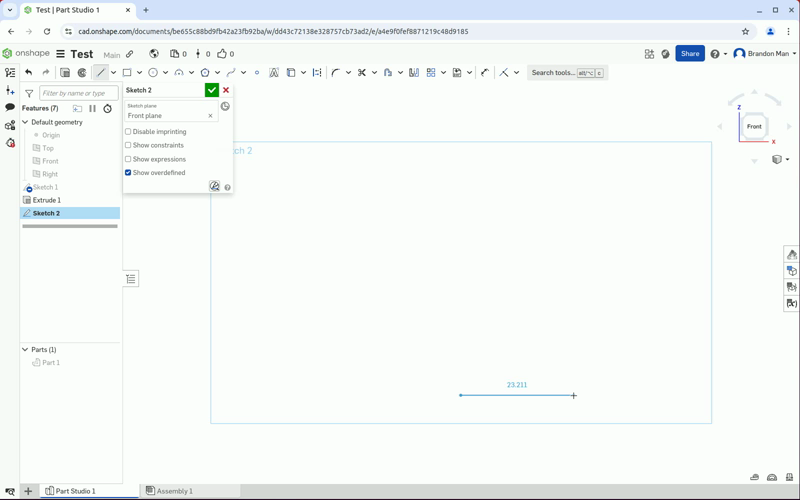
click(573, 395)
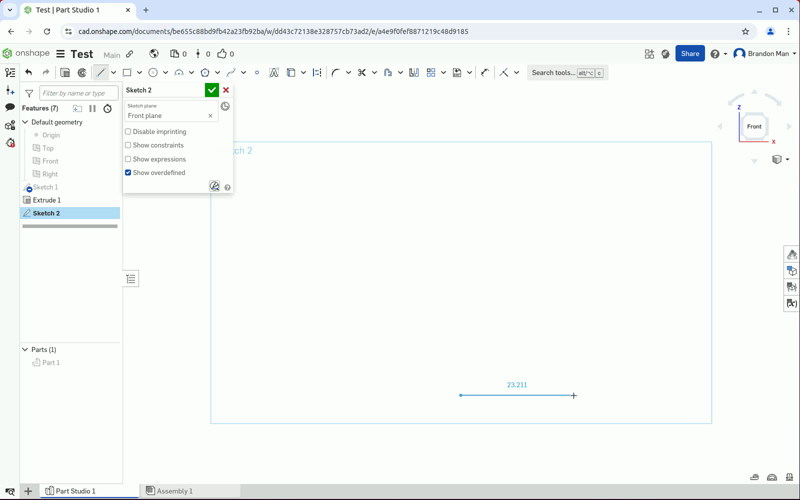
key_up(shift)
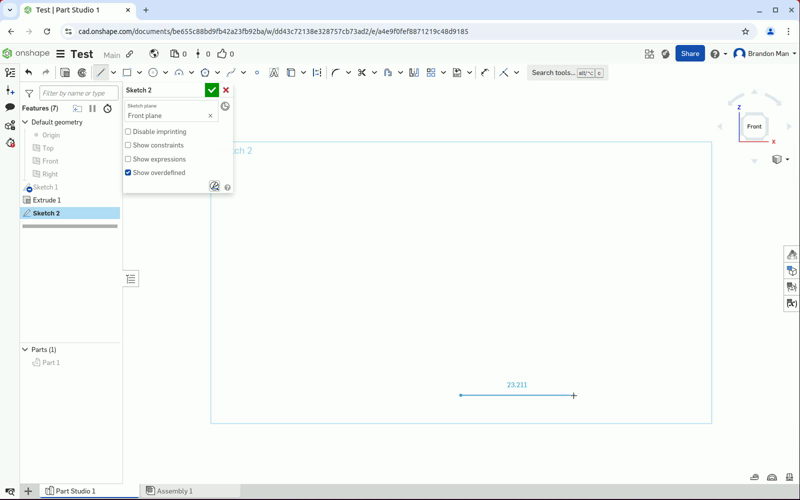
key_down(shift)
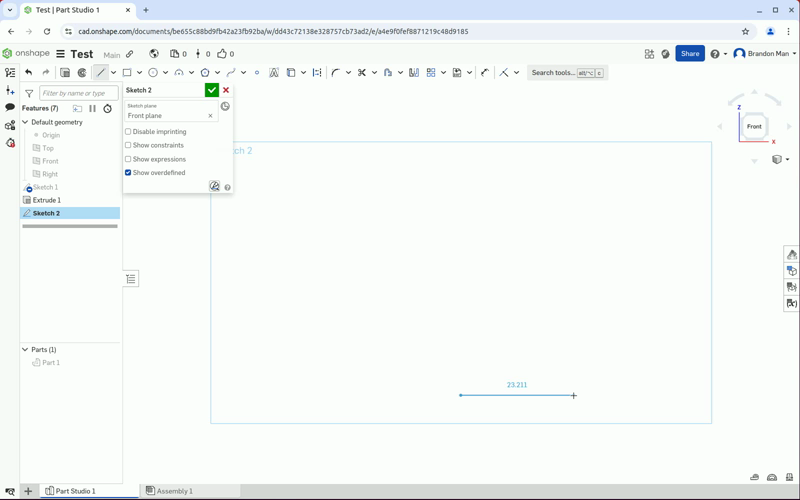
mouse_move(573, 282)
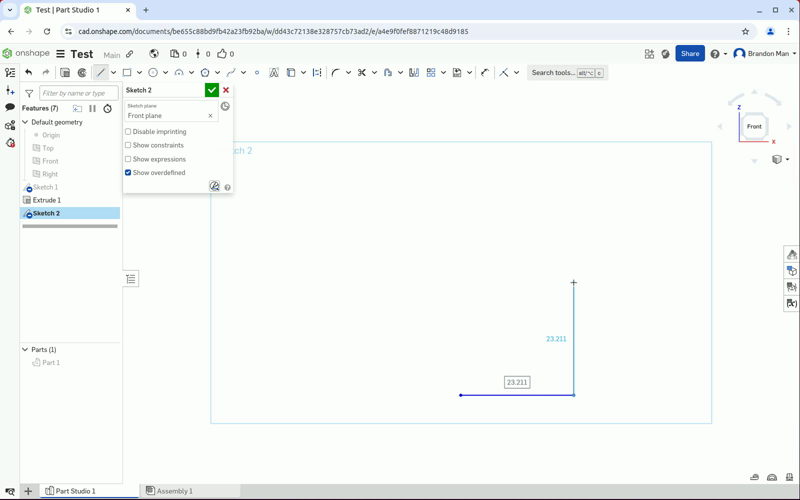
click(573, 282)
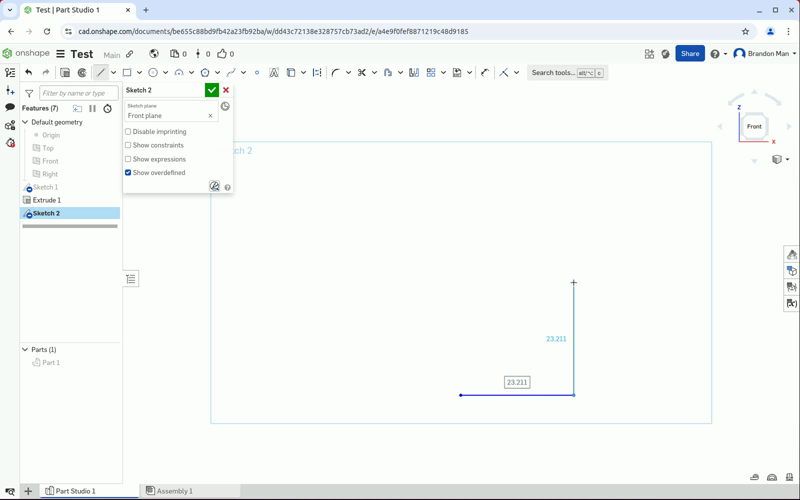
key_up(shift)
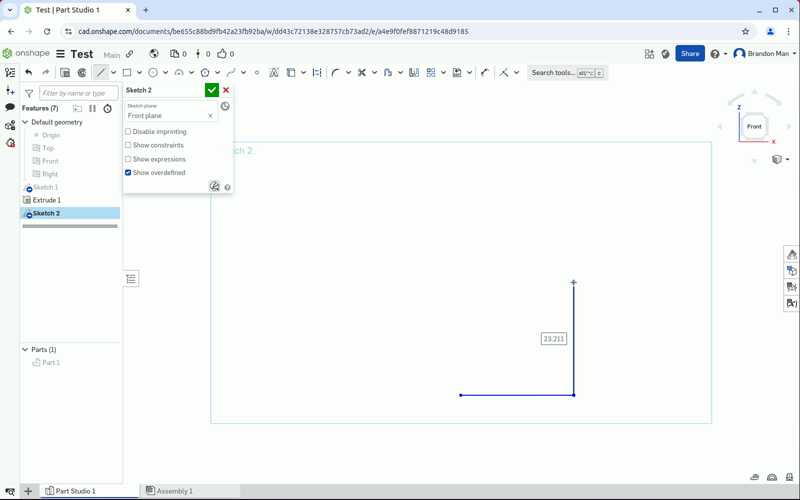
key_down(shift)
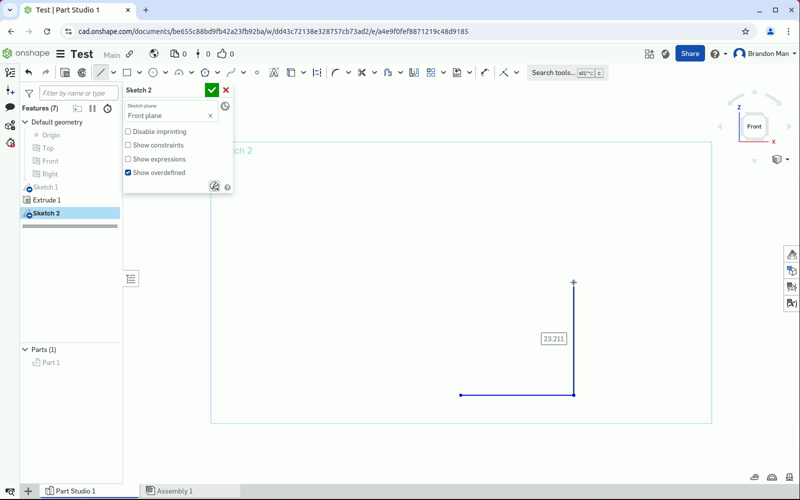
mouse_move(573, 171)
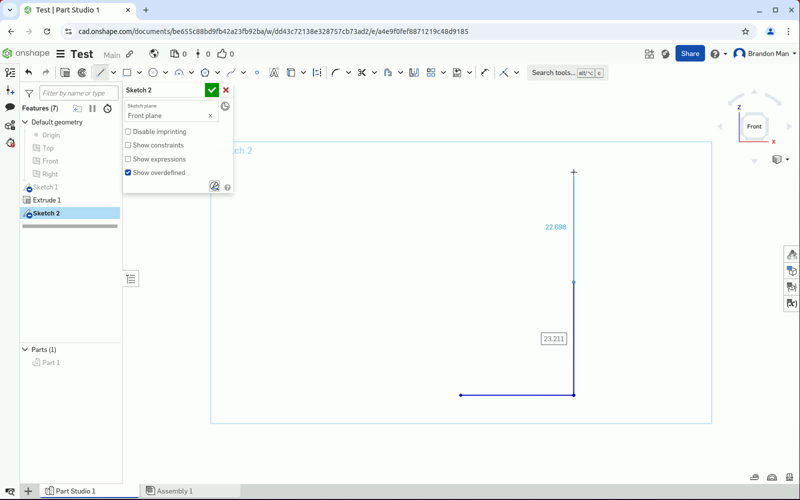
click(573, 171)
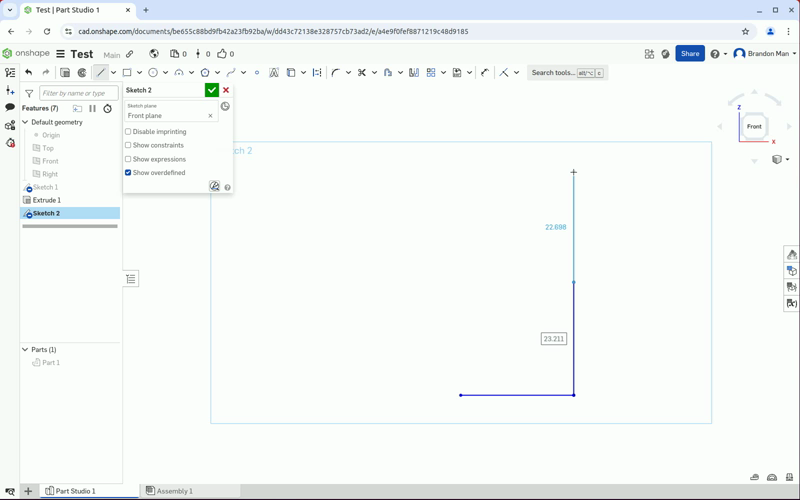
key_up(shift)
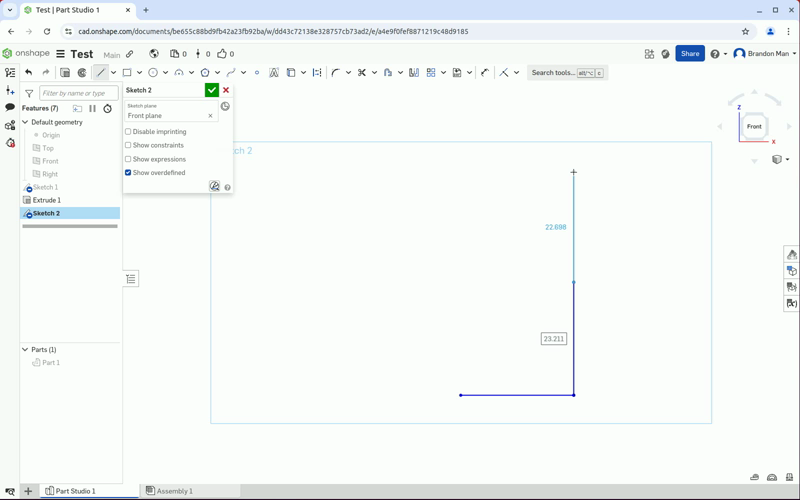
key_down(shift)
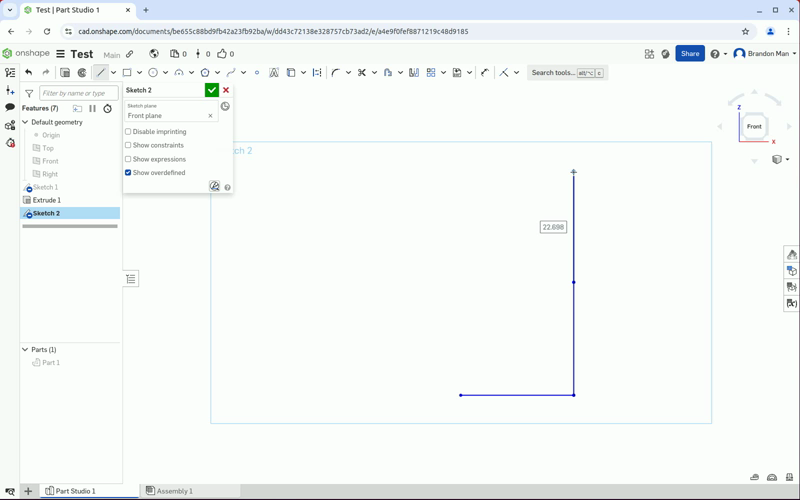
mouse_move(460, 171)
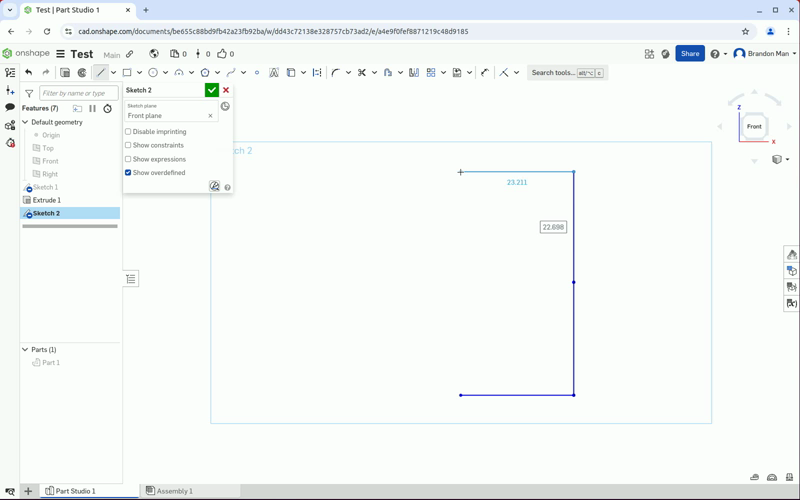
click(460, 171)
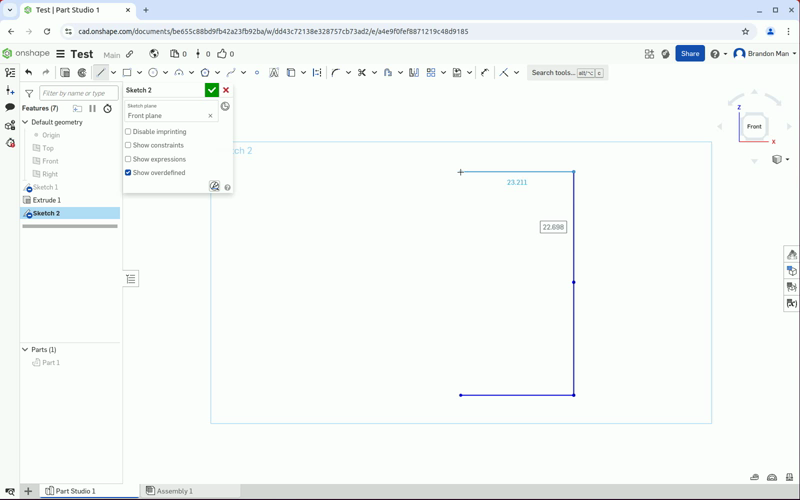
key_up(shift)
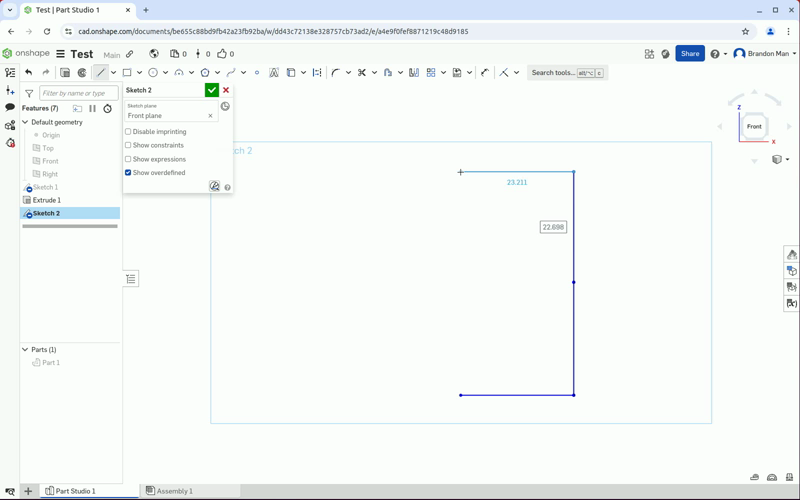
key_down(shift)
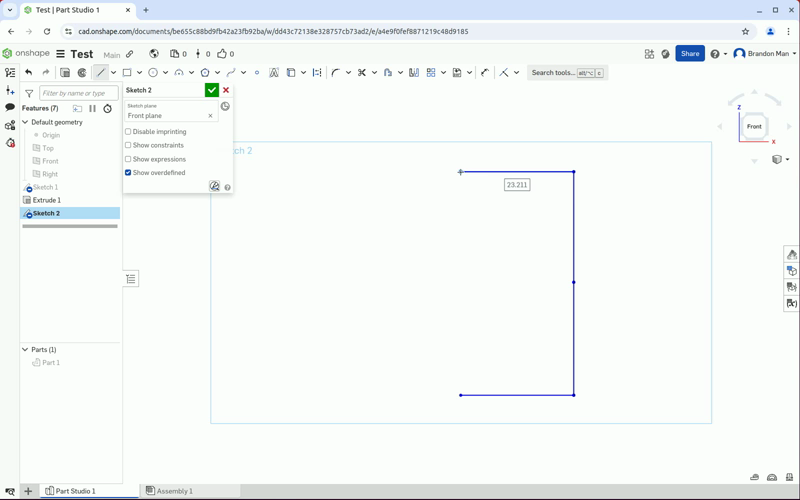
mouse_move(460, 282)
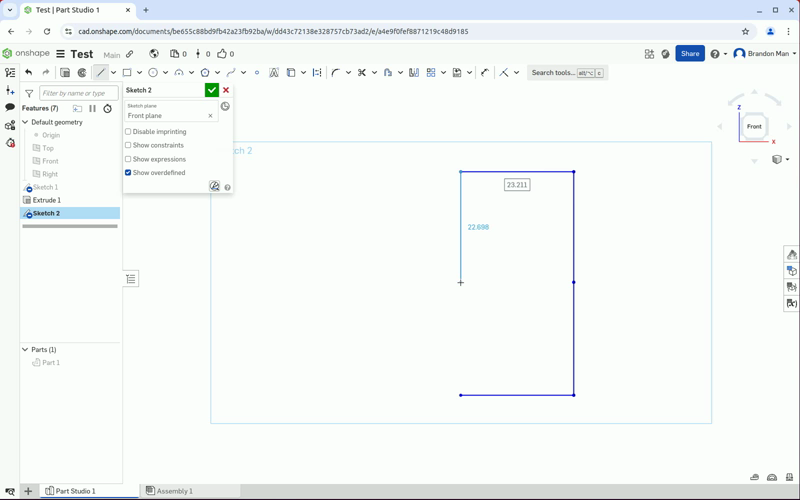
click(460, 282)
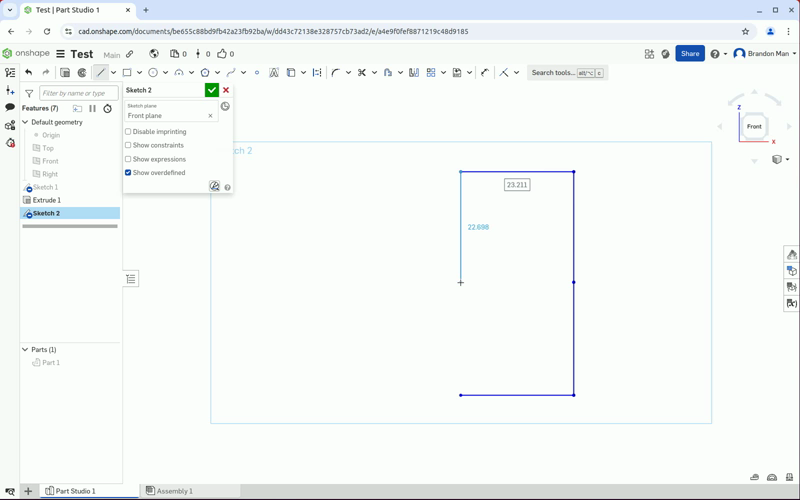
key_up(shift)
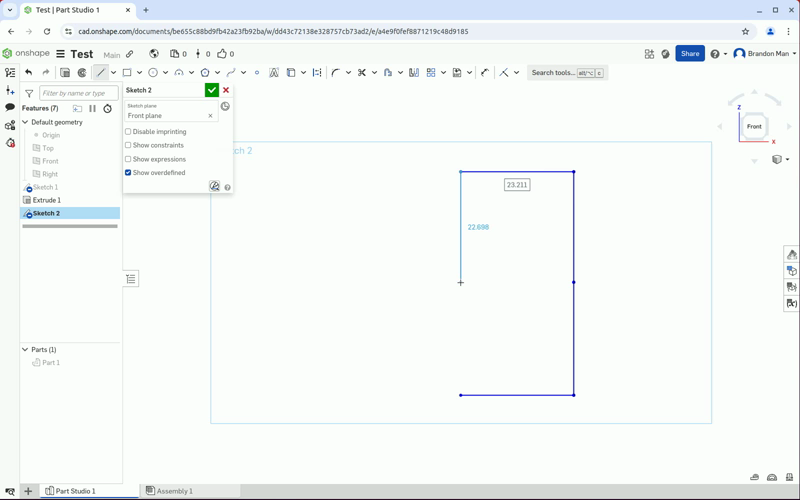
key_down(shift)
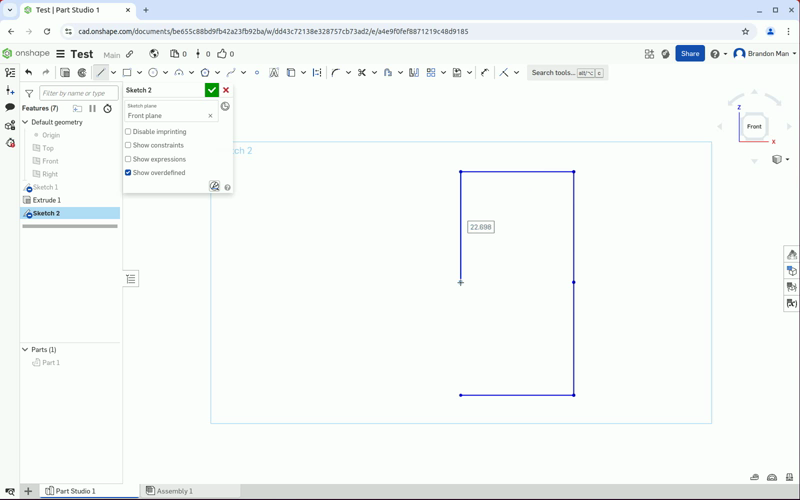
mouse_move(460, 395)
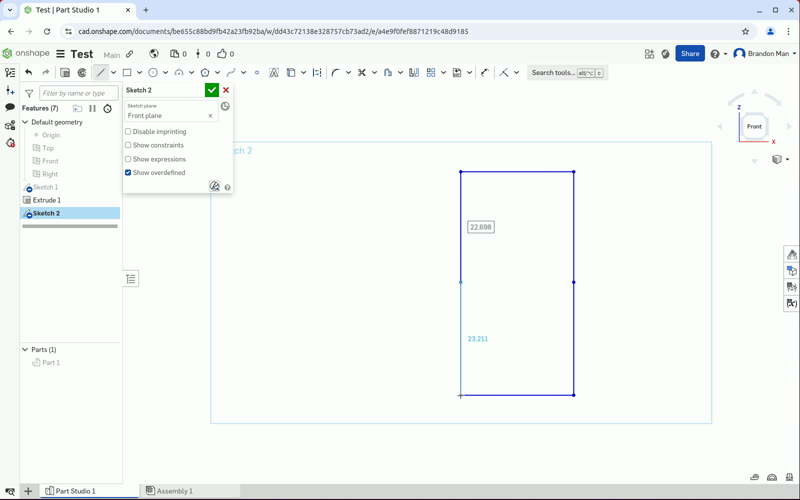
key_up(shift)
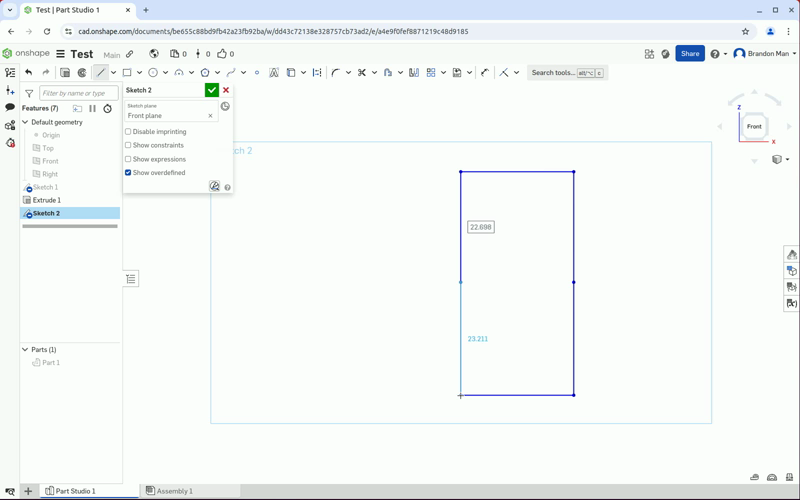
click(460, 395)
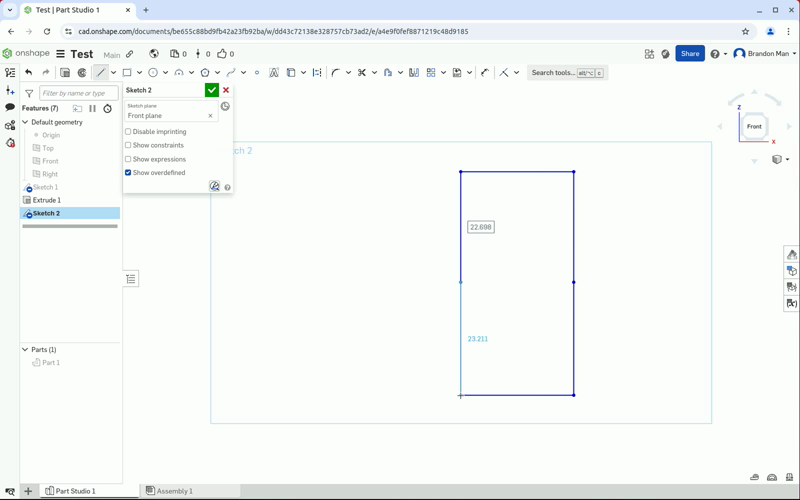
key(esc)
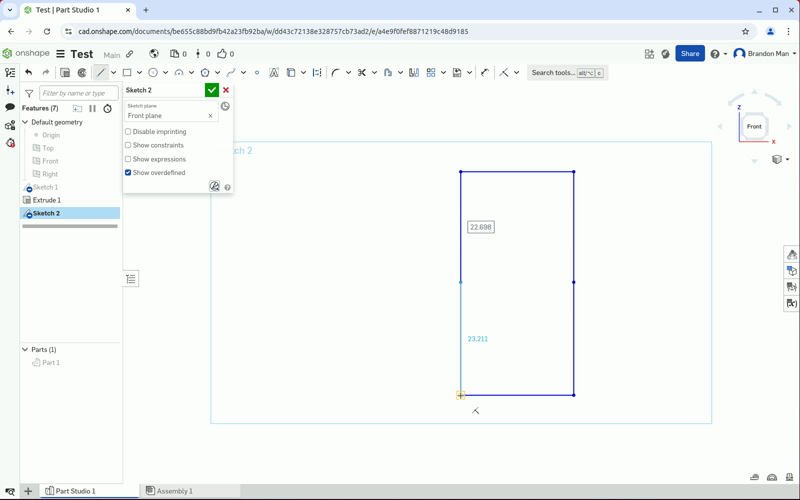
mouse_move(528, 324)
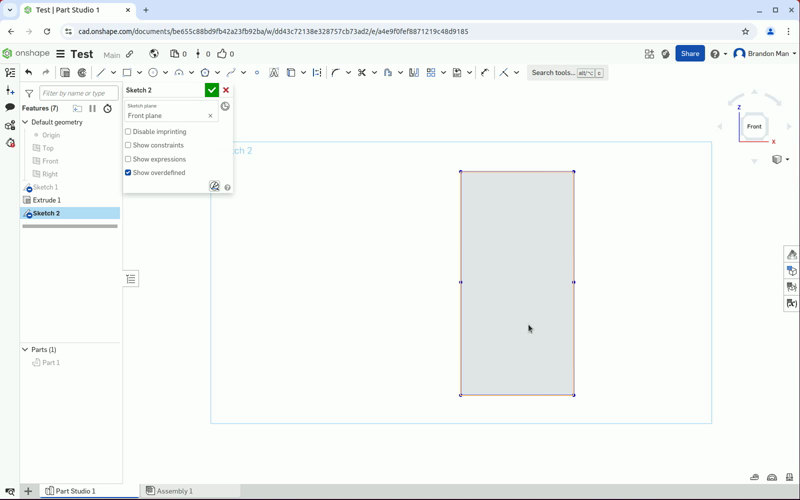
click(528, 324)
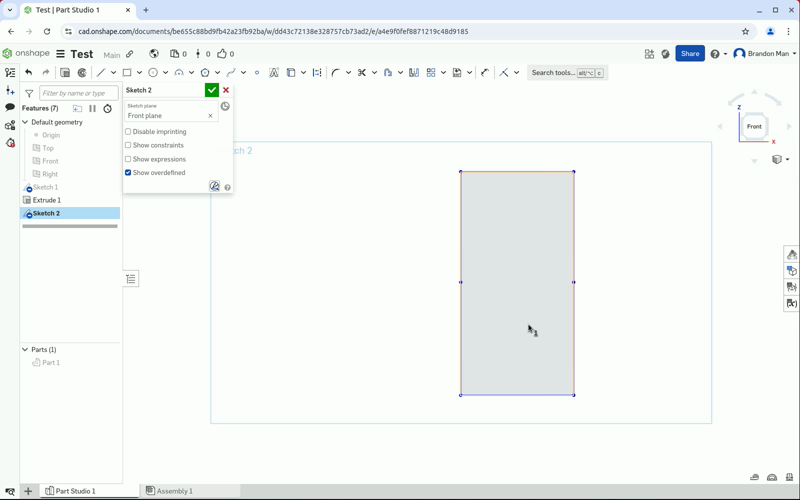
mouse_move(73, 352)
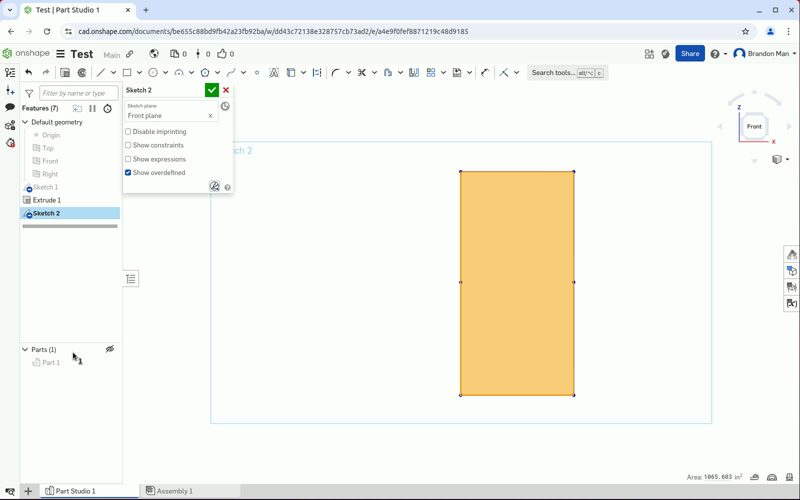
key(shift+y)
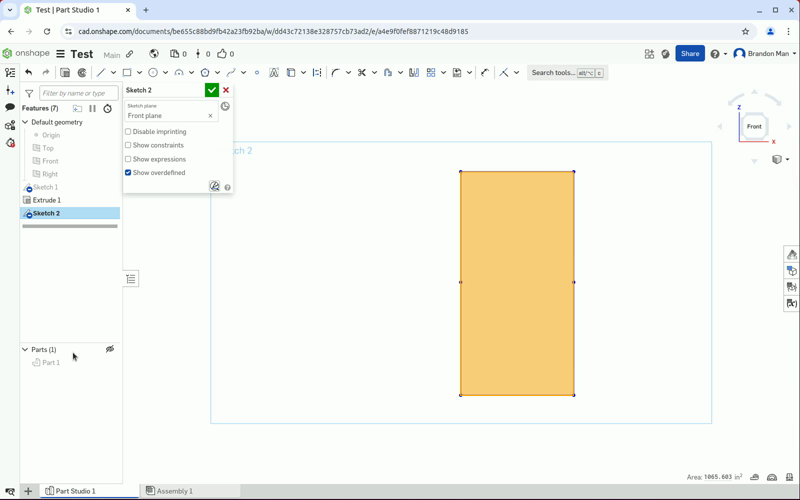
key(shift+e)
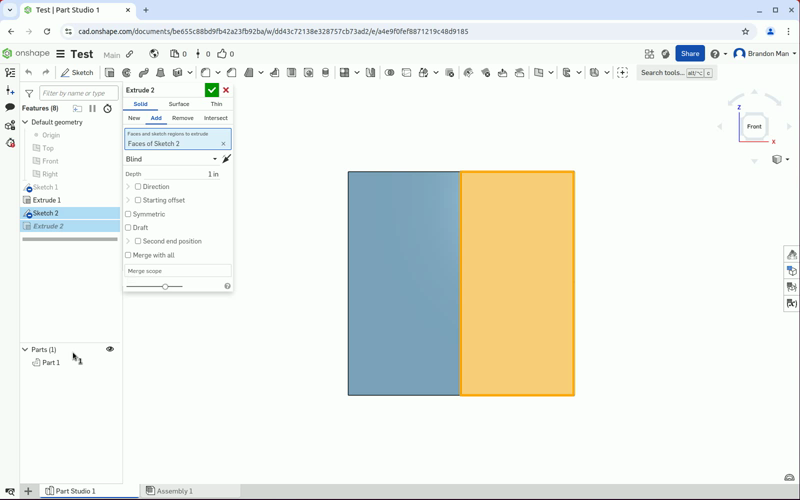
mouse_move(143, 106)
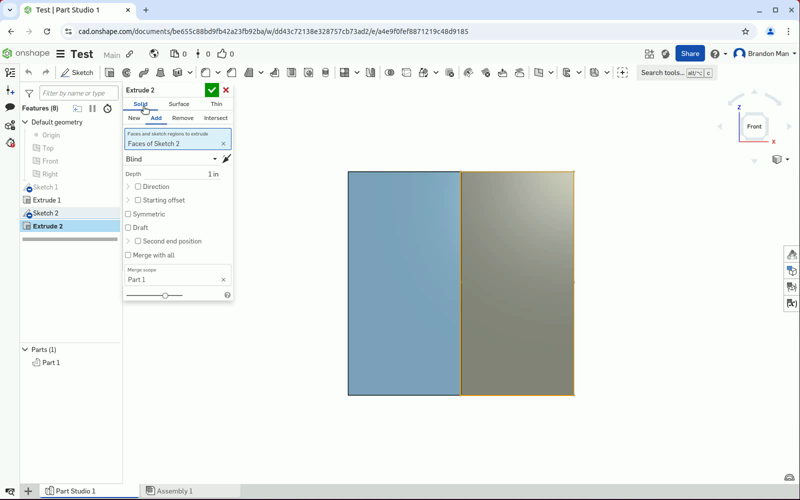
click(143, 106)
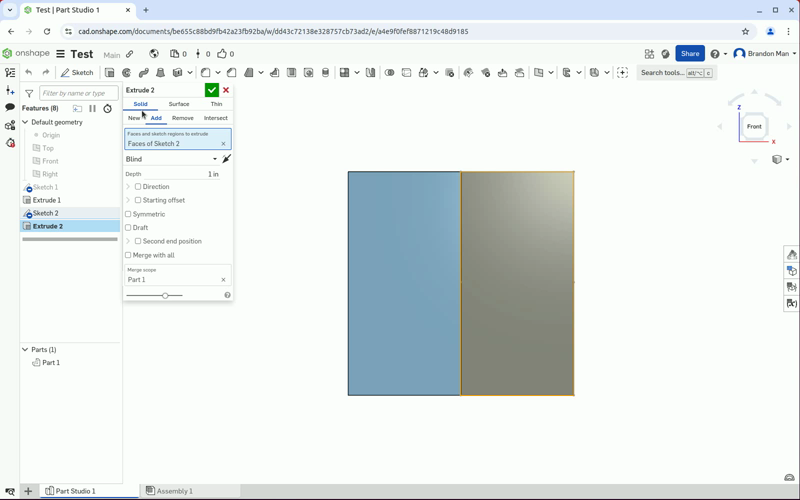
mouse_move(137, 120)
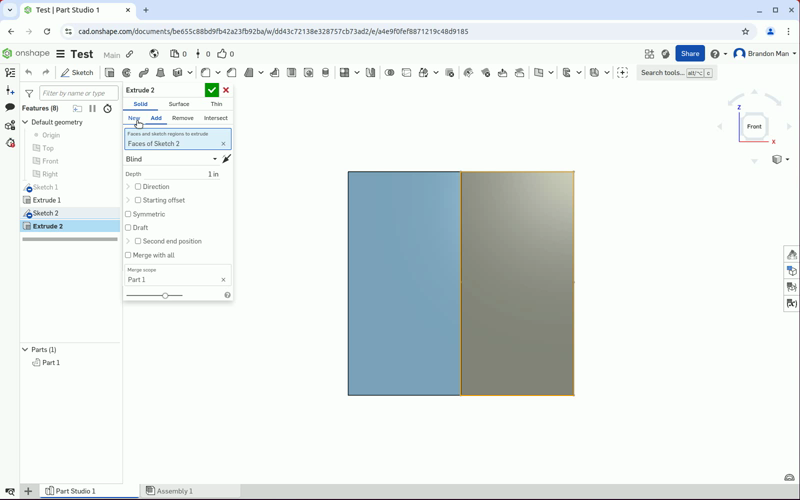
click(137, 120)
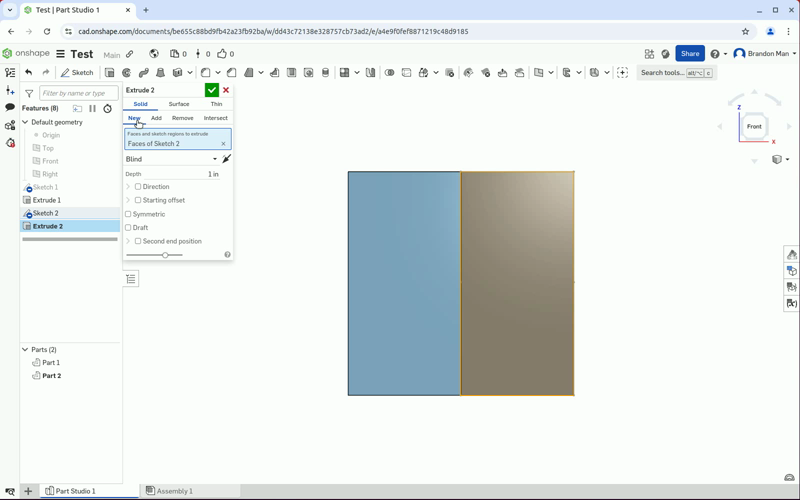
key(tab, 4)
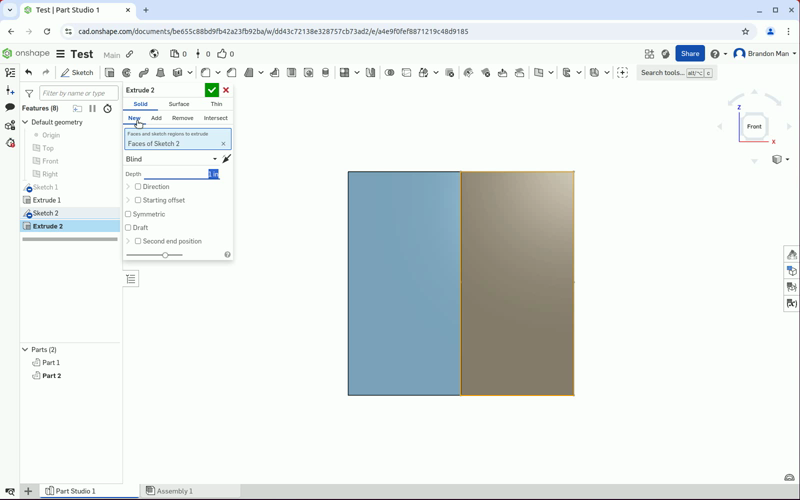
text(11.554)
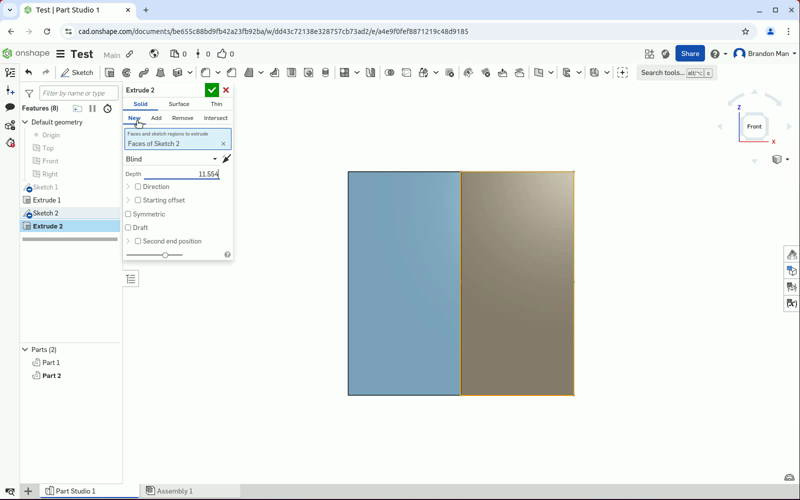
key(enter)
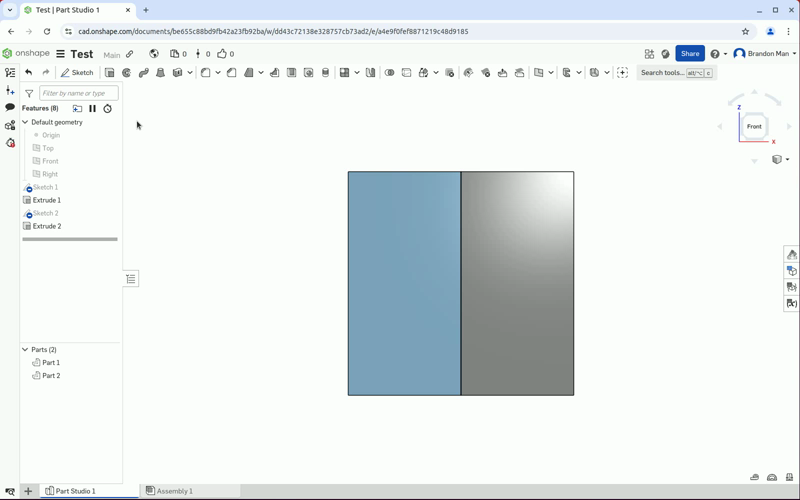
key(shift+h)
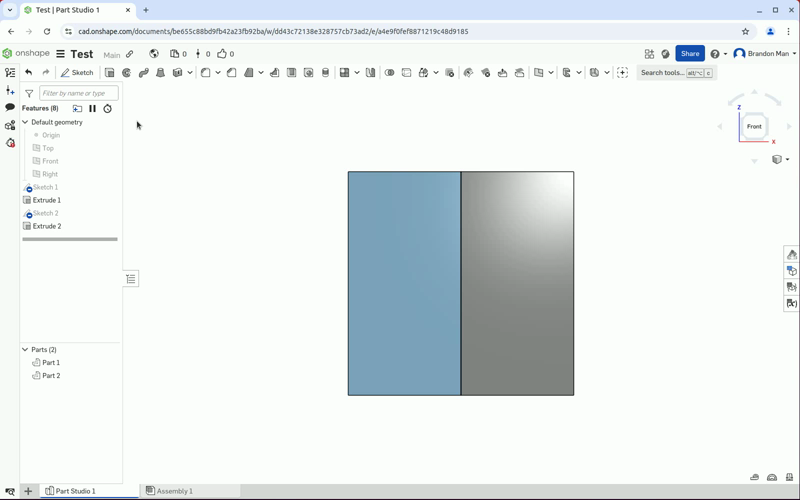
key(shift+h)
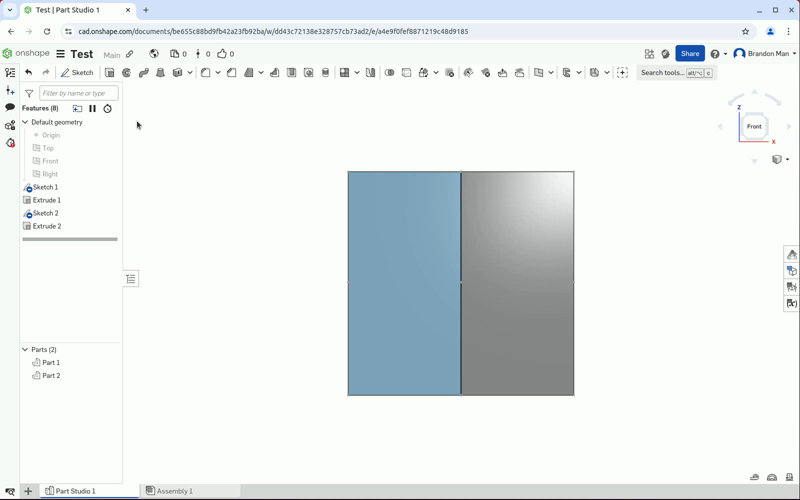
key(shift+7)
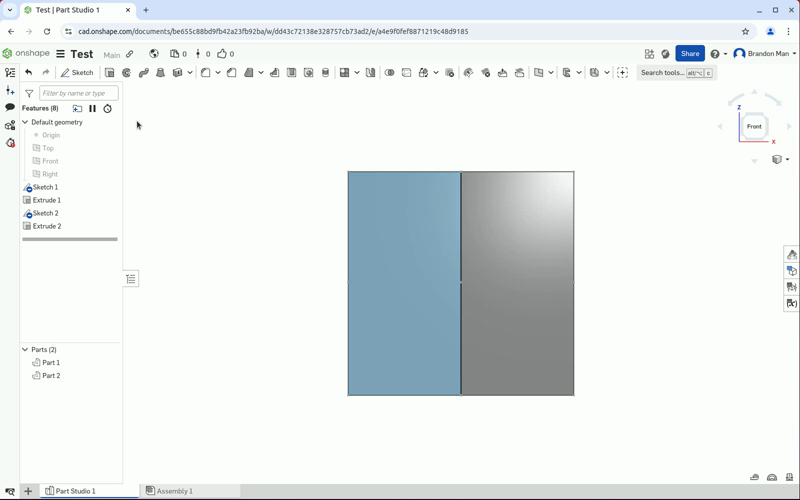
key(left, 2)
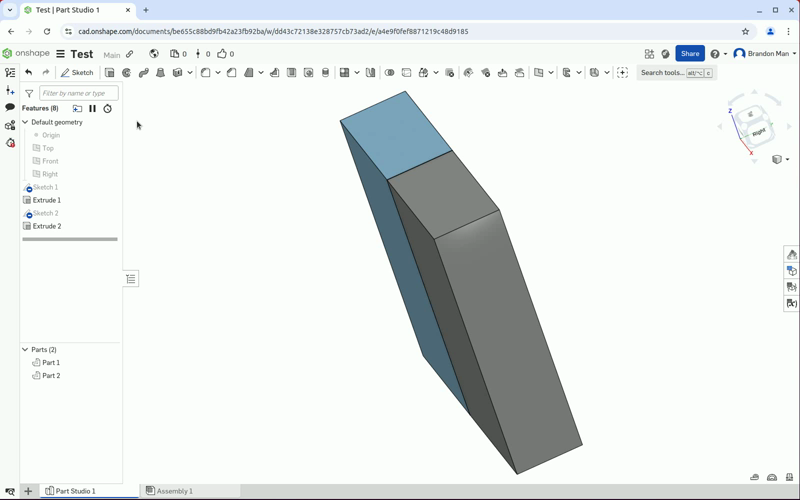
key(down, 2)
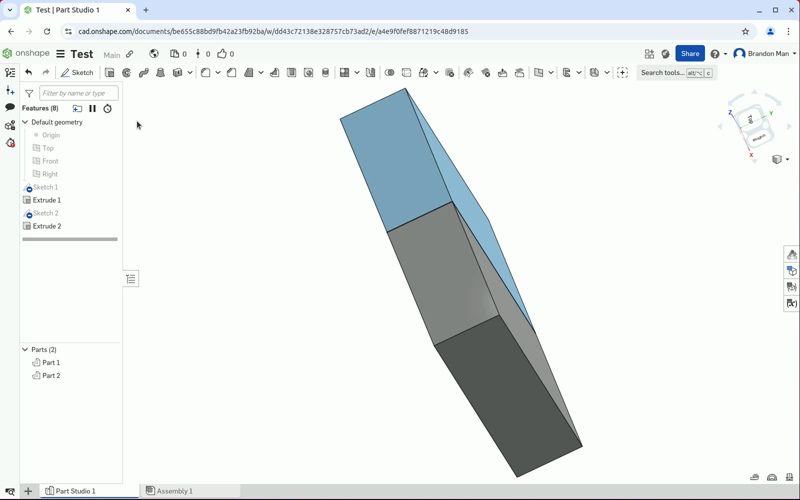
key(up, 2)
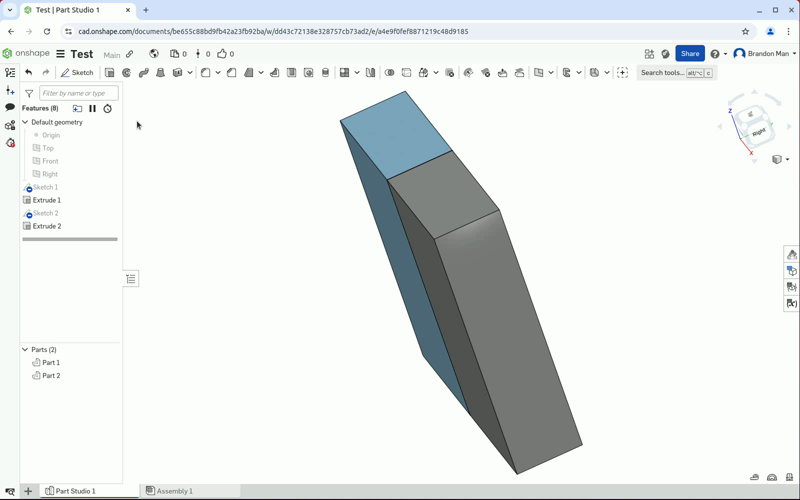
key(right, 2)
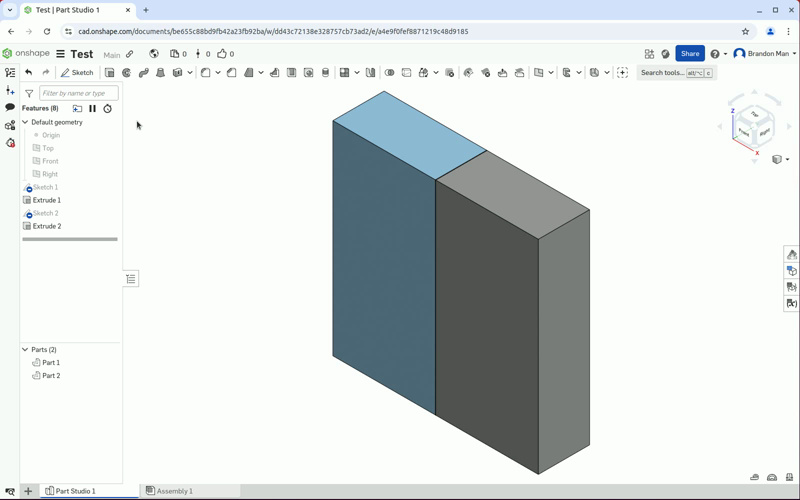
mouse_move(73, 189)
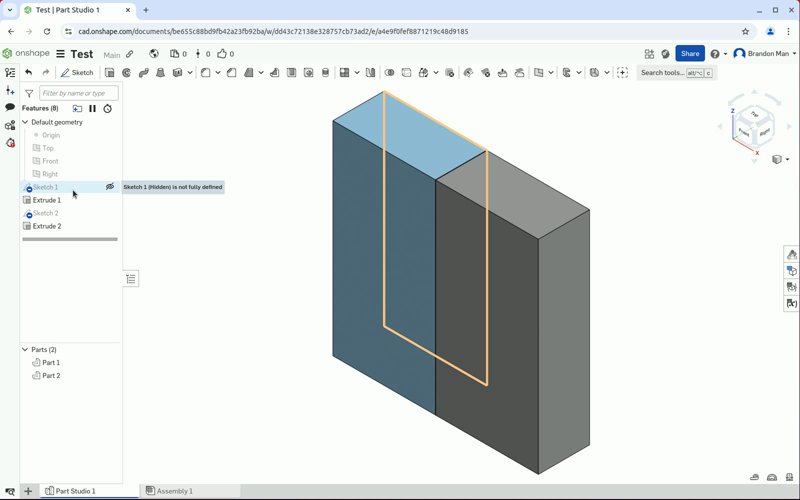
click(73, 189)